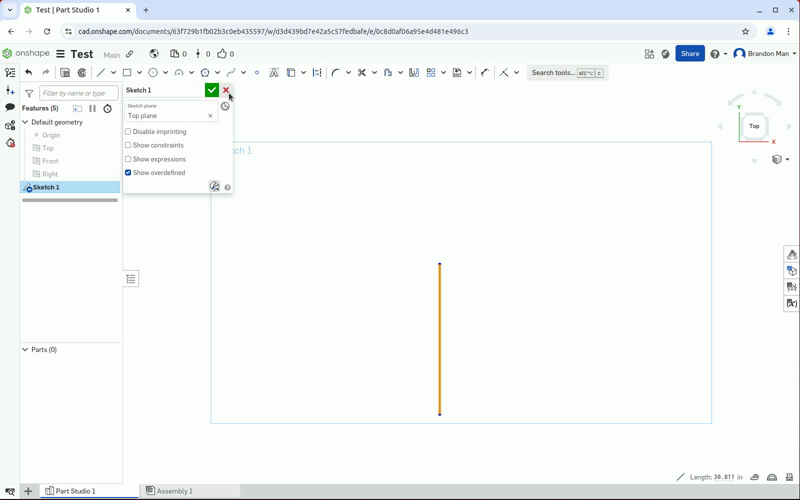
key(shift+h)
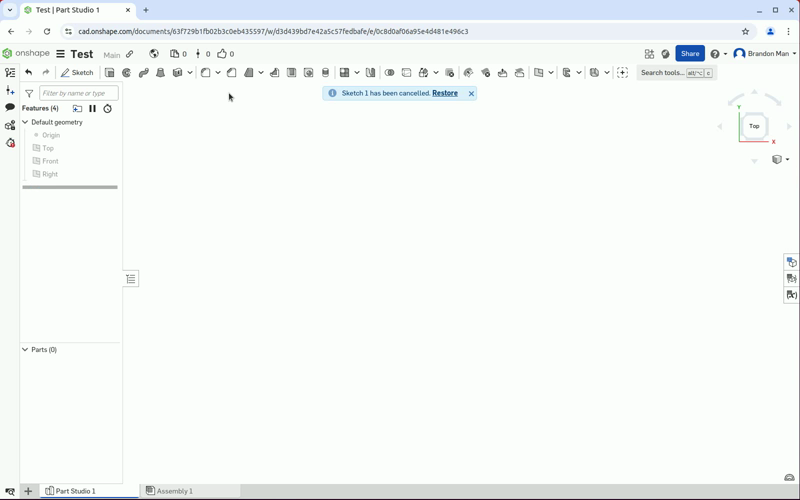
mouse_move(73, 352)
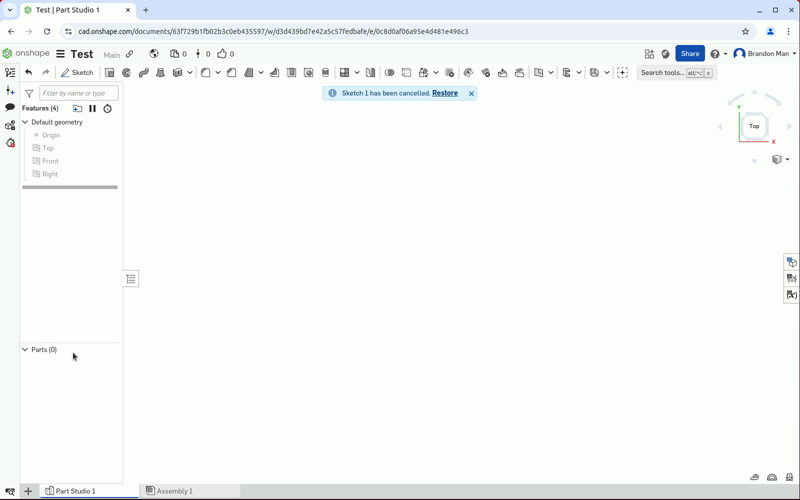
key(y)
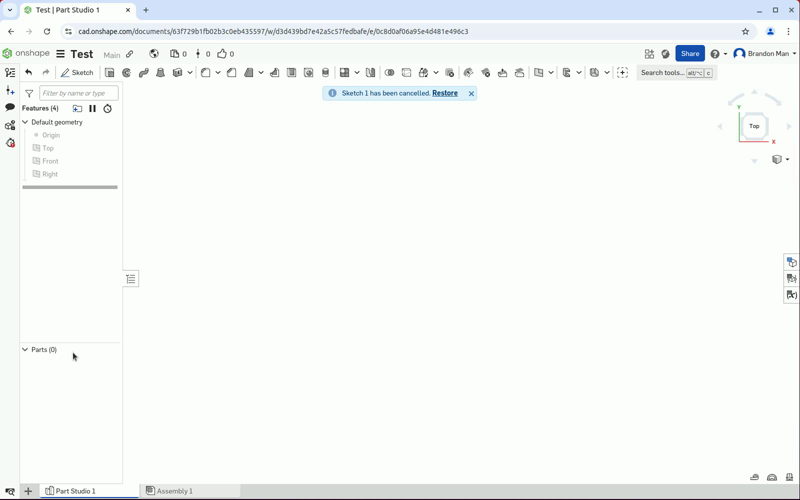
key(shift+p)
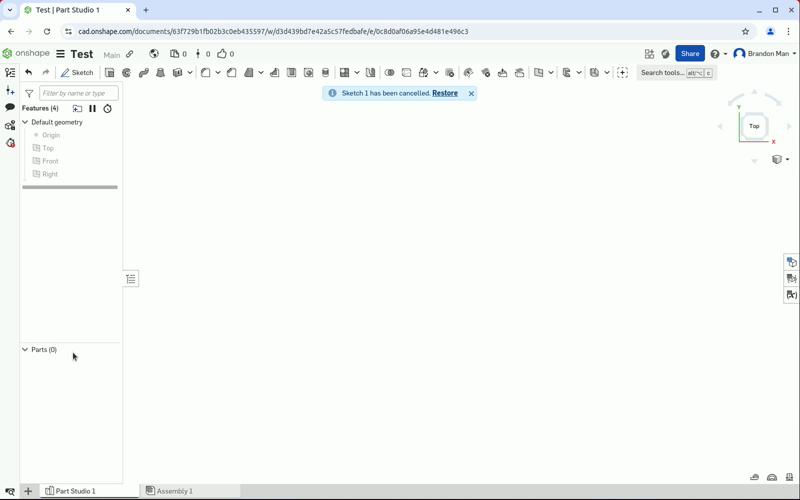
key(space)
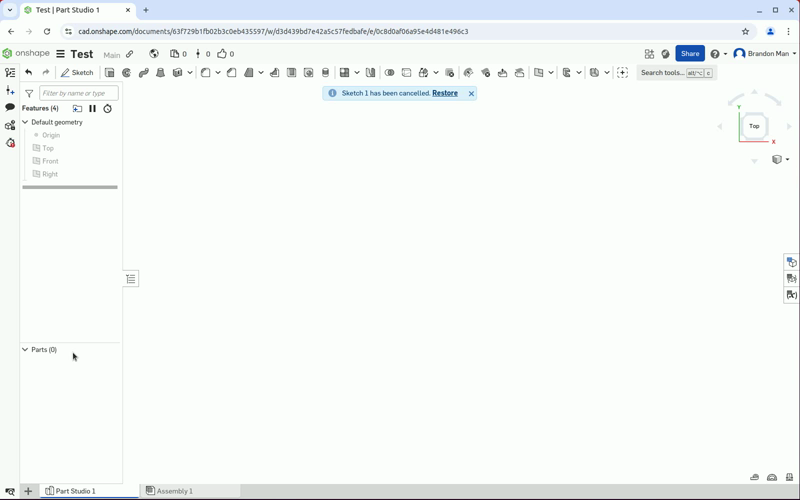
key_down(shift)
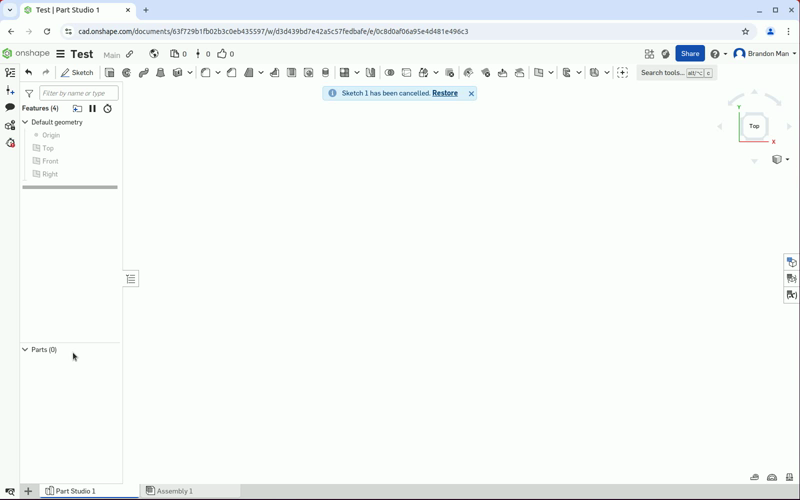
key(up)
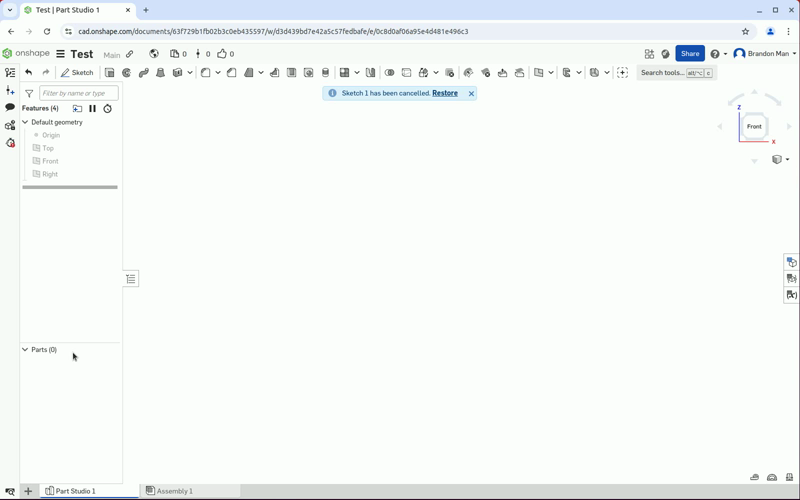
key_up(shift)
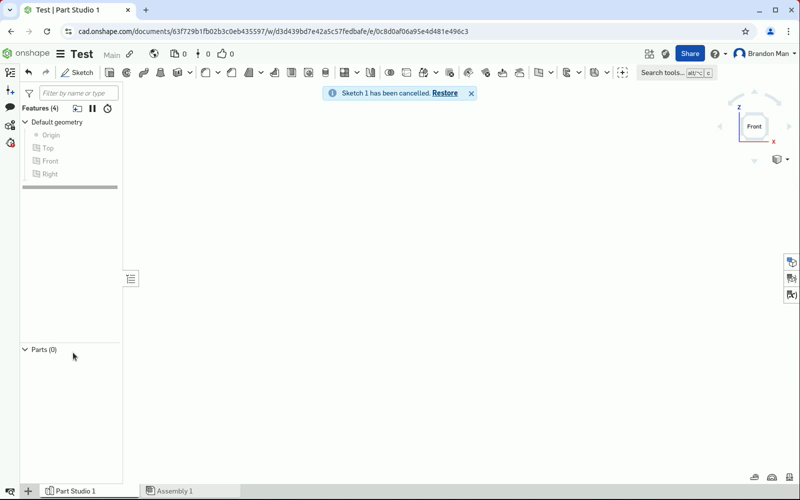
mouse_move(73, 352)
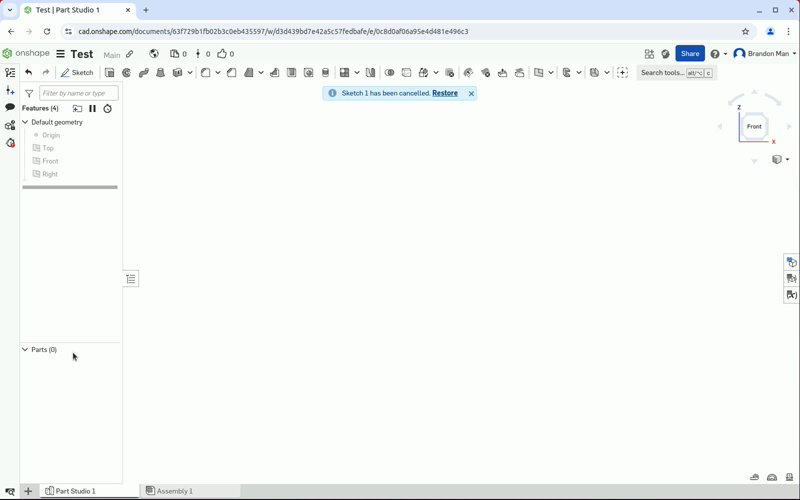
key(shift+y)
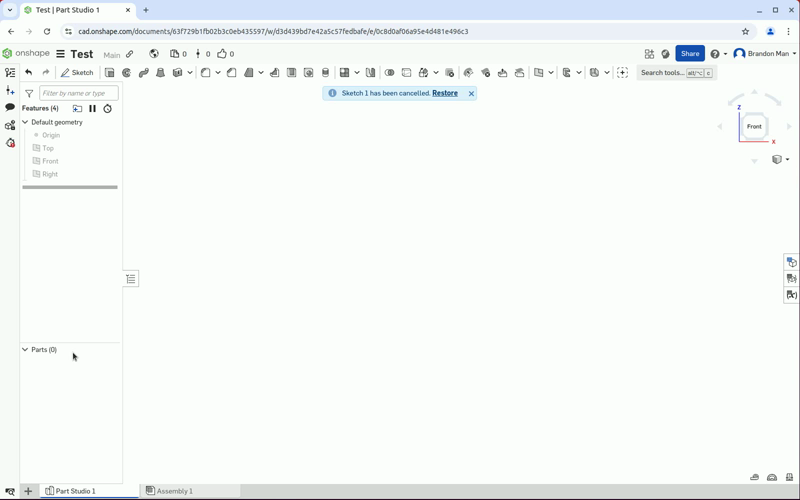
key(shift+s)
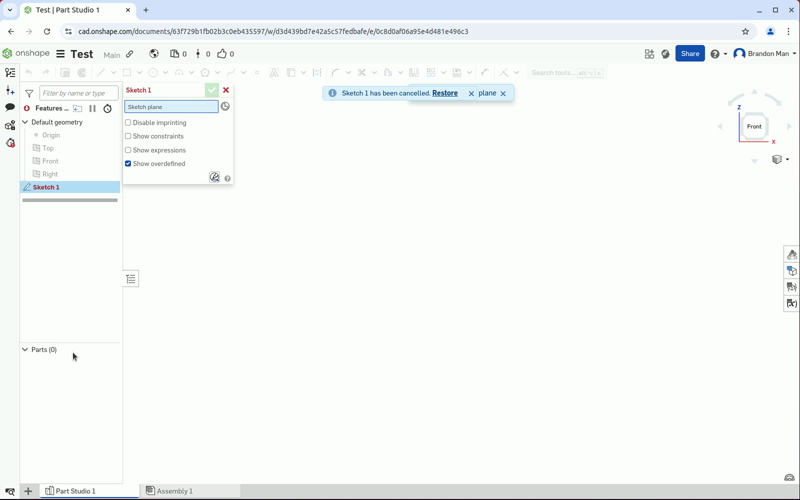
mouse_move(73, 163)
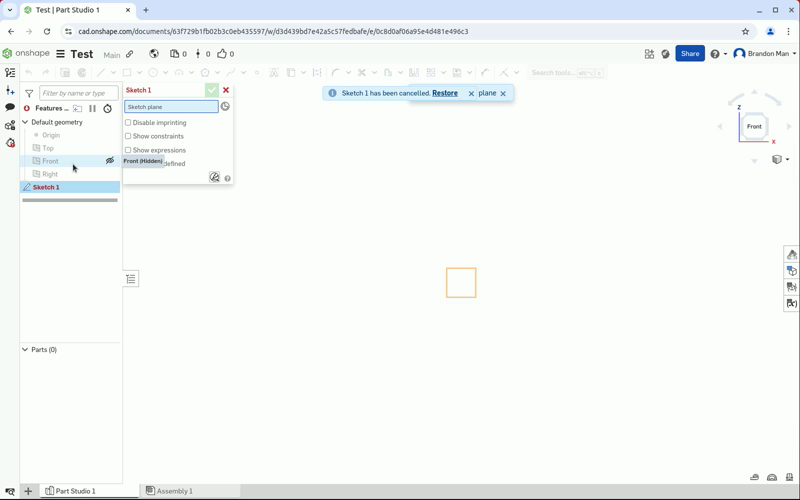
click(73, 163)
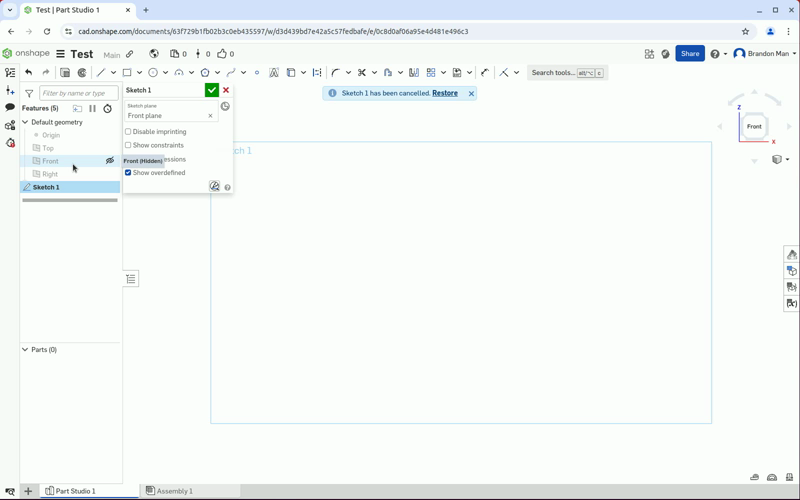
mouse_move(73, 352)
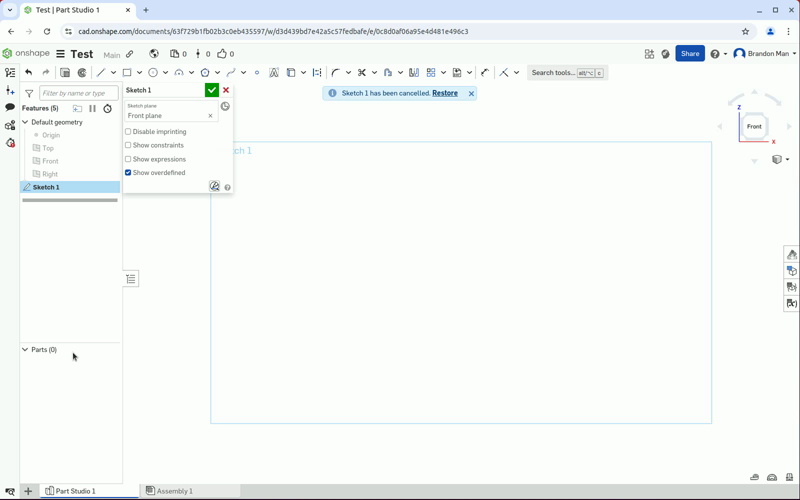
key(y)
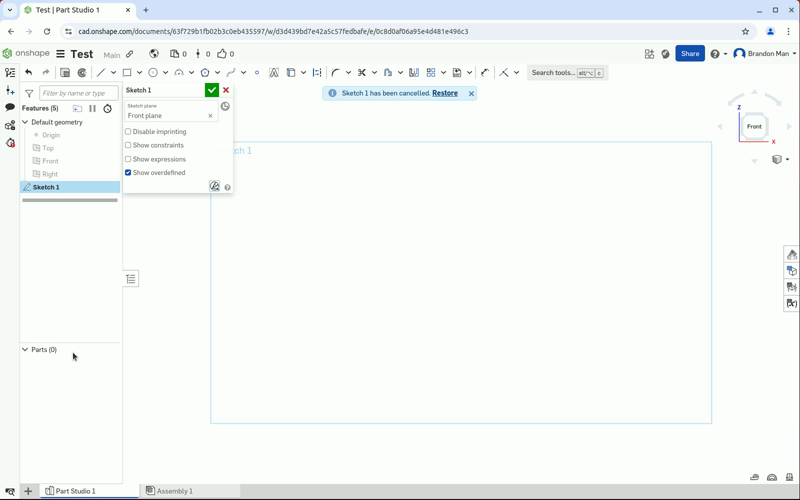
key(l)
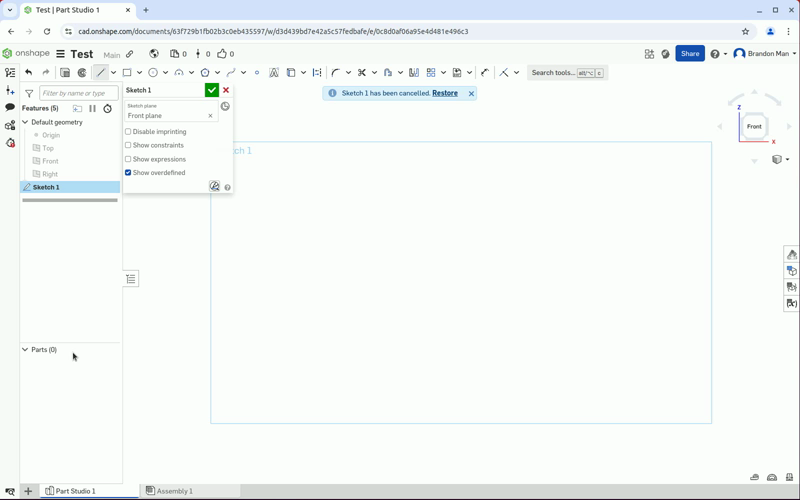
key_down(shift)
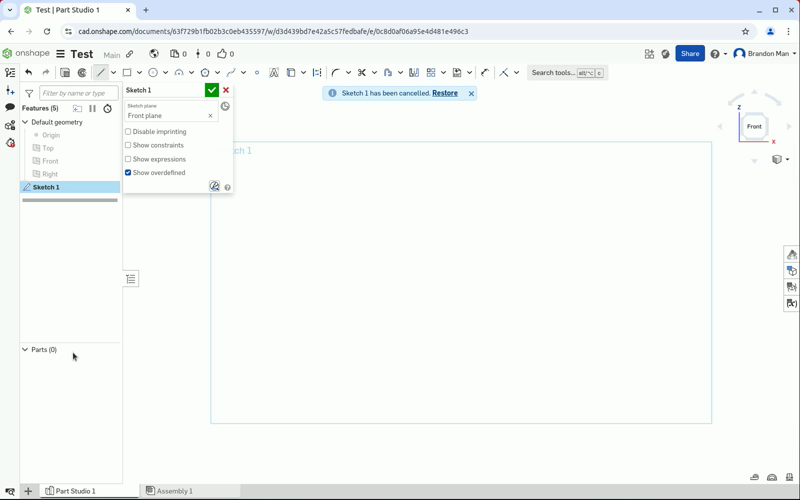
mouse_move(348, 393)
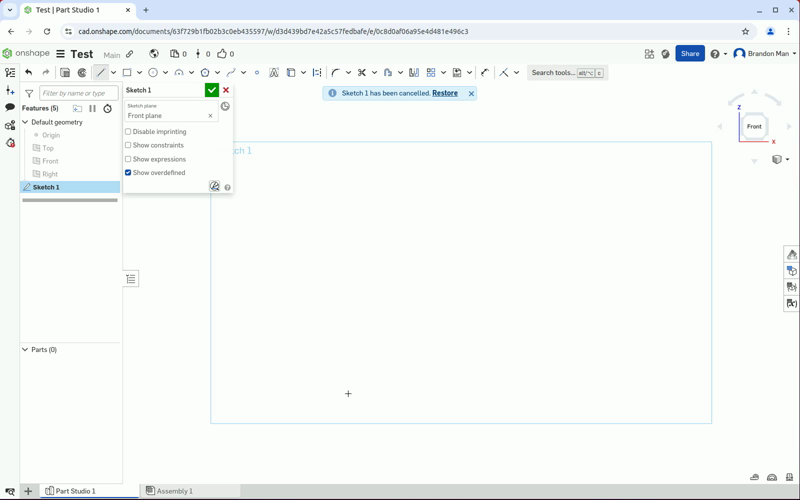
click(348, 393)
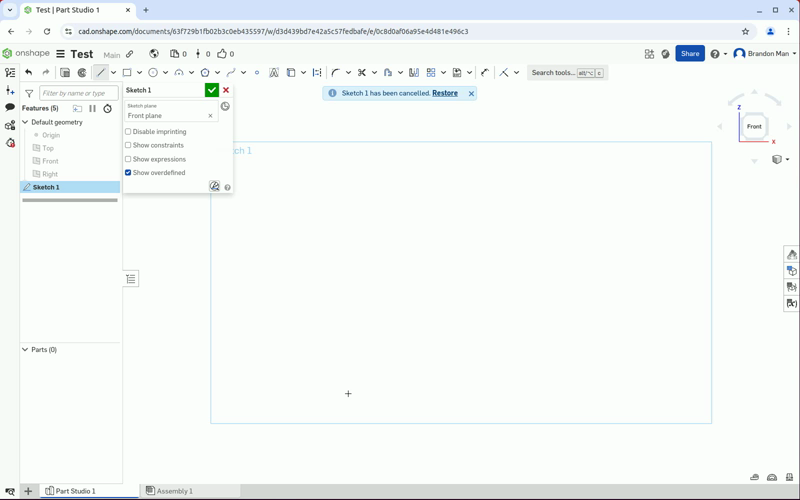
key_up(shift)
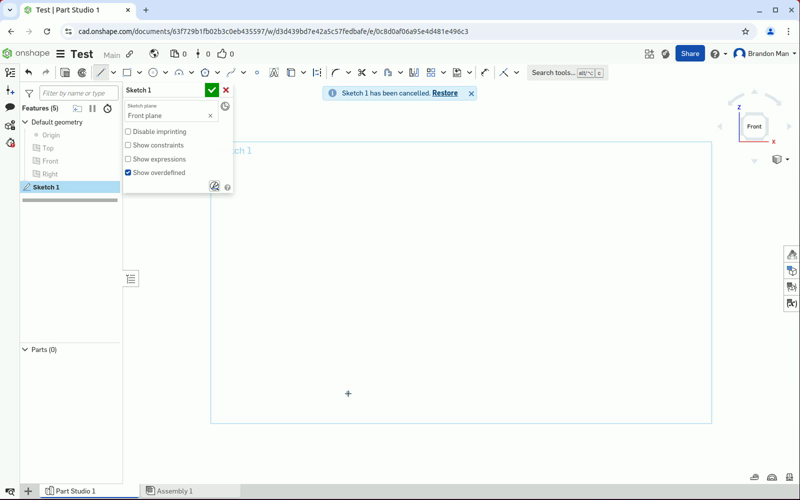
key_down(shift)
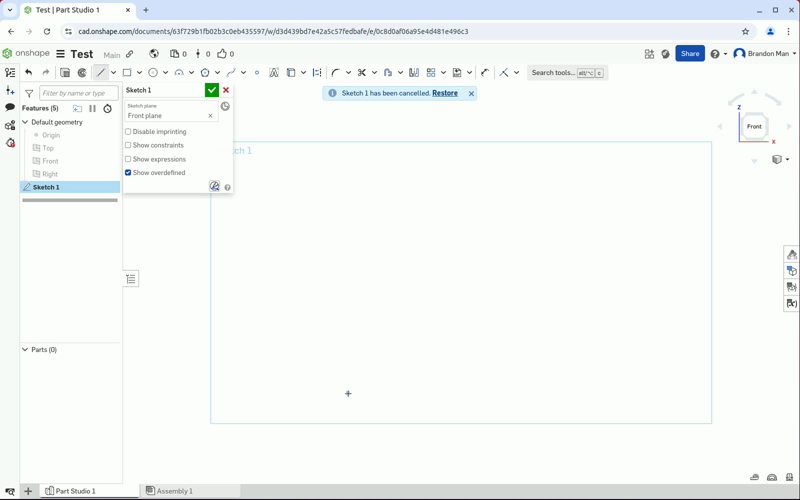
mouse_move(534, 393)
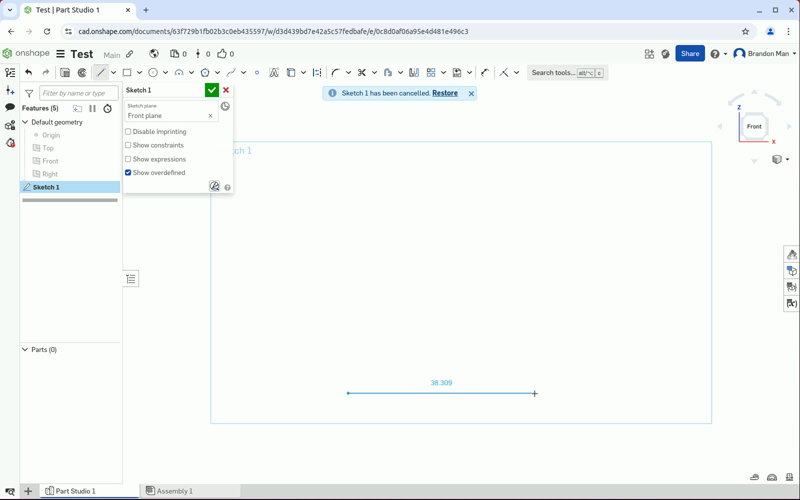
click(534, 393)
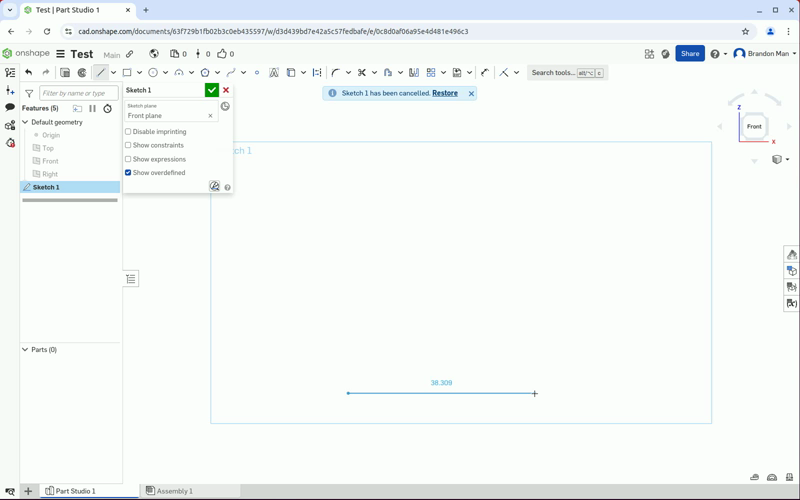
key_up(shift)
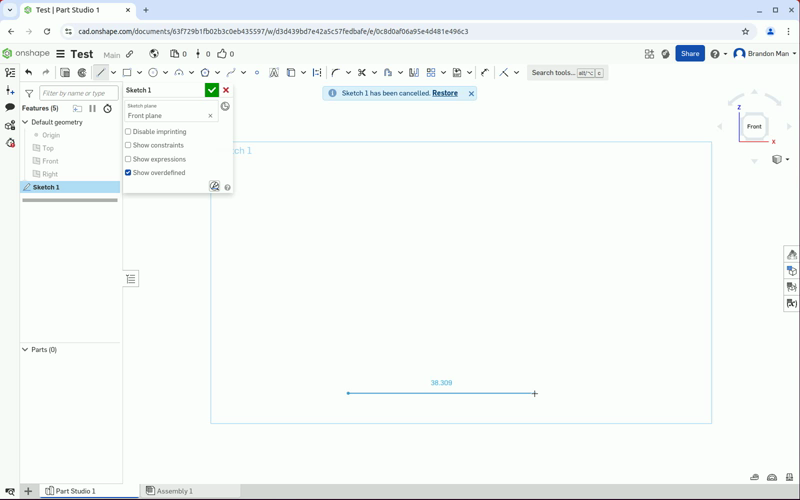
key_down(shift)
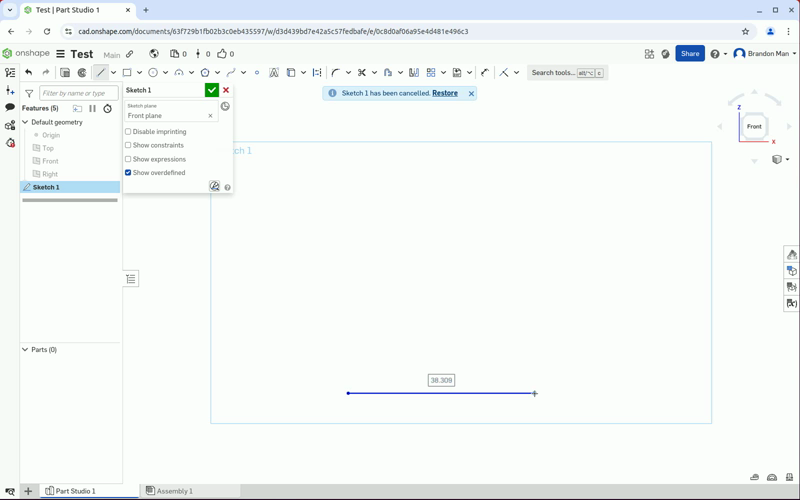
mouse_move(534, 231)
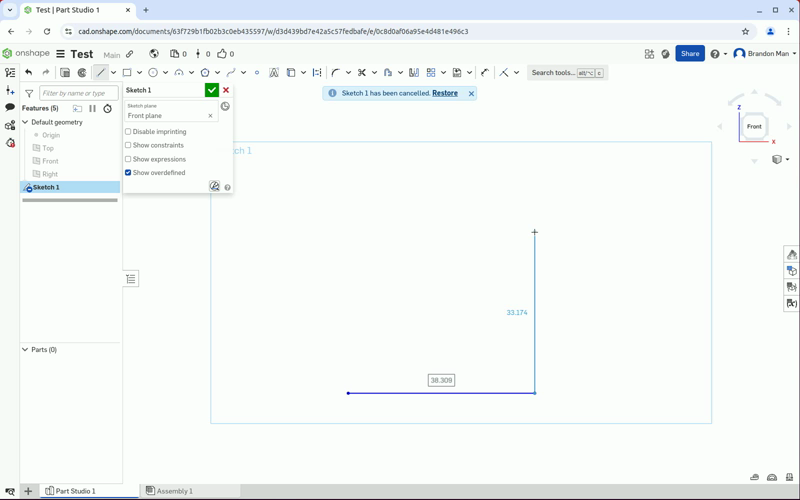
click(534, 231)
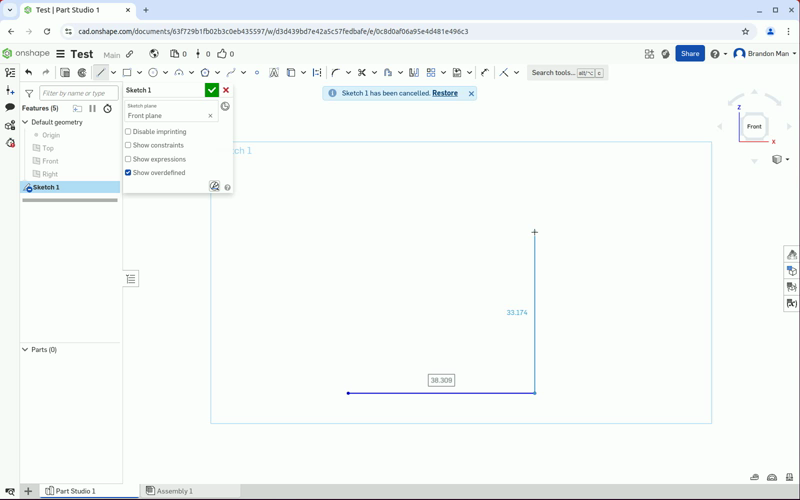
key_up(shift)
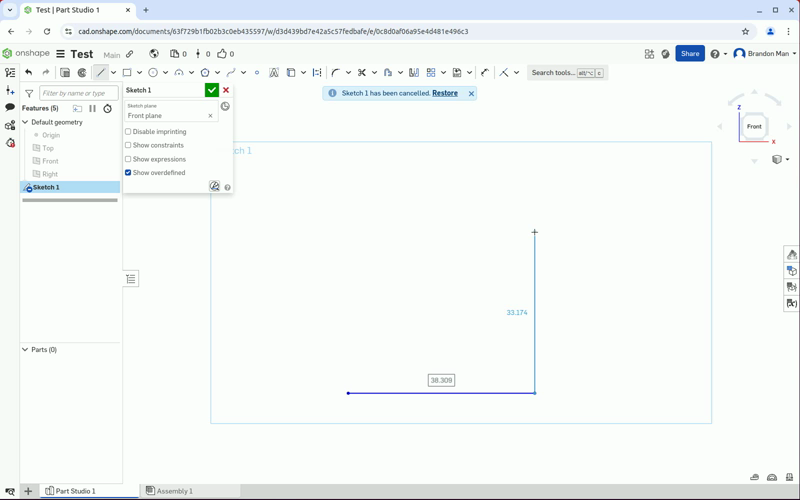
key_down(shift)
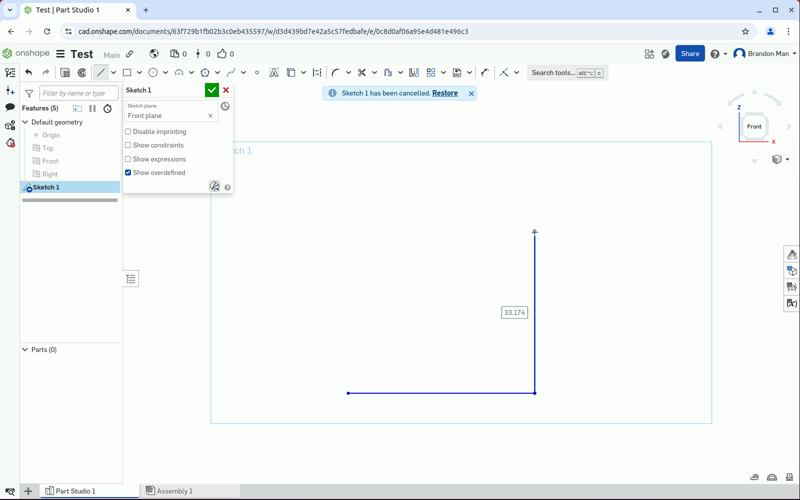
mouse_move(348, 231)
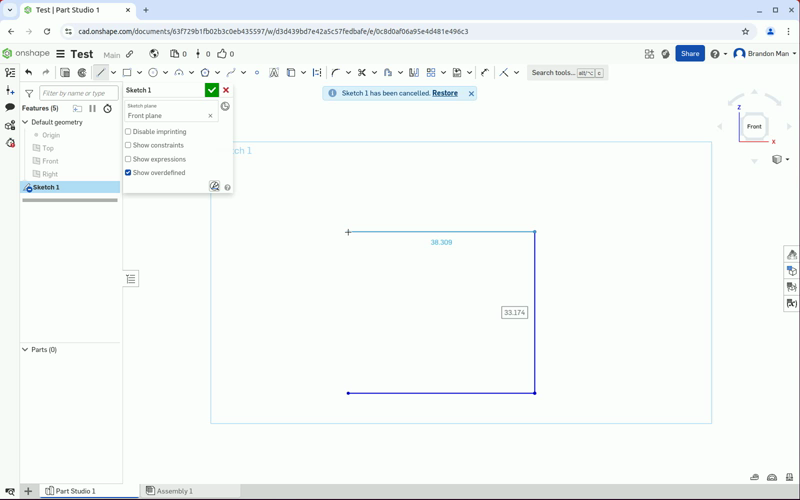
click(348, 231)
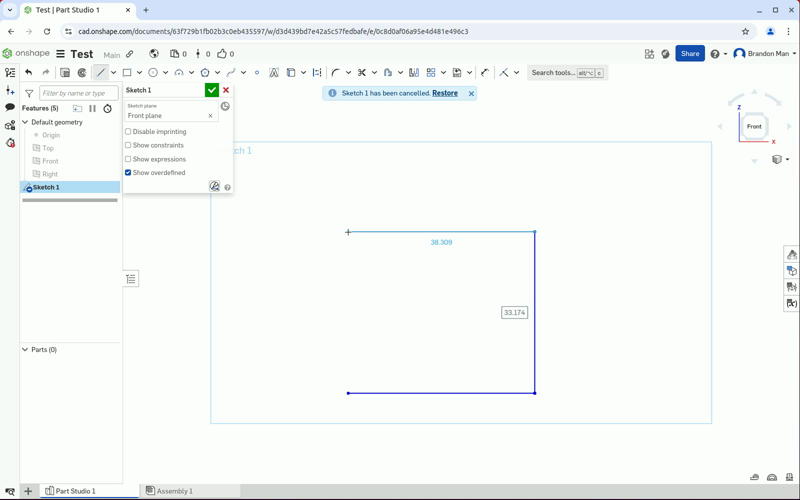
key_up(shift)
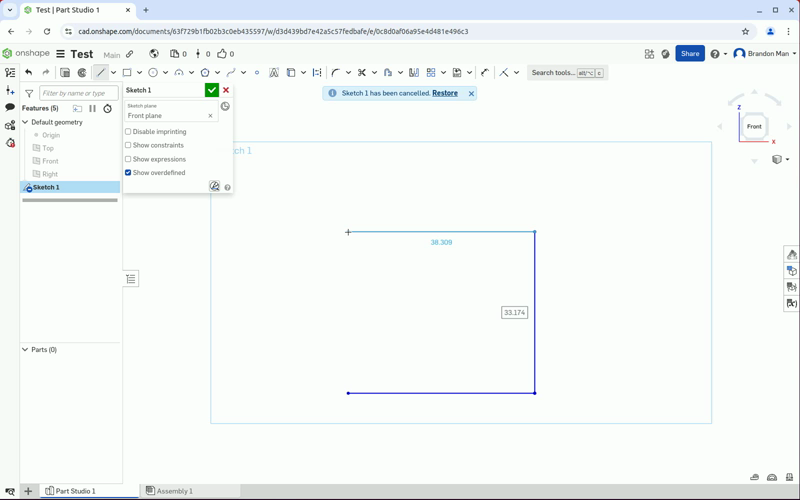
key_down(shift)
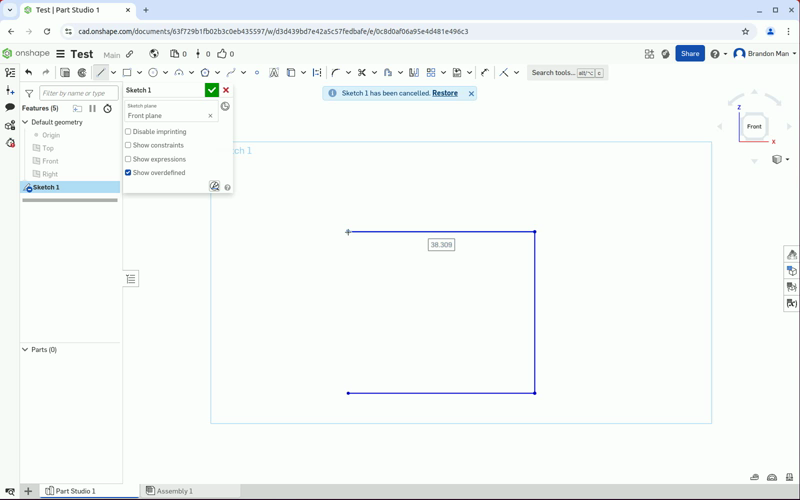
mouse_move(348, 393)
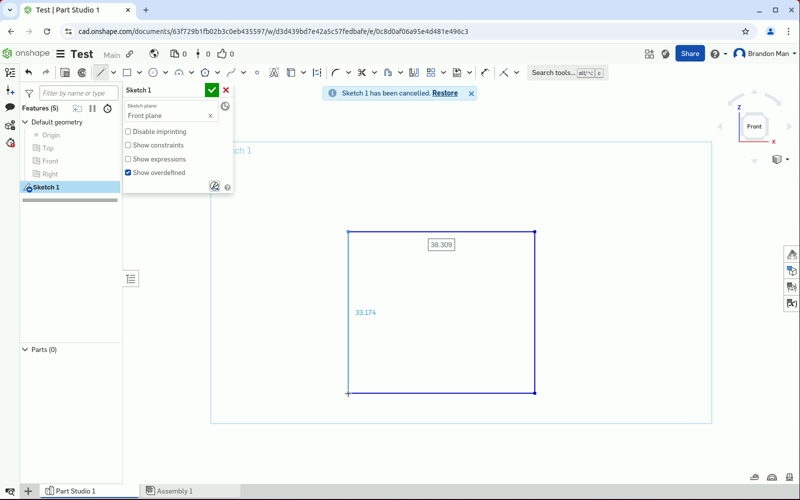
key_up(shift)
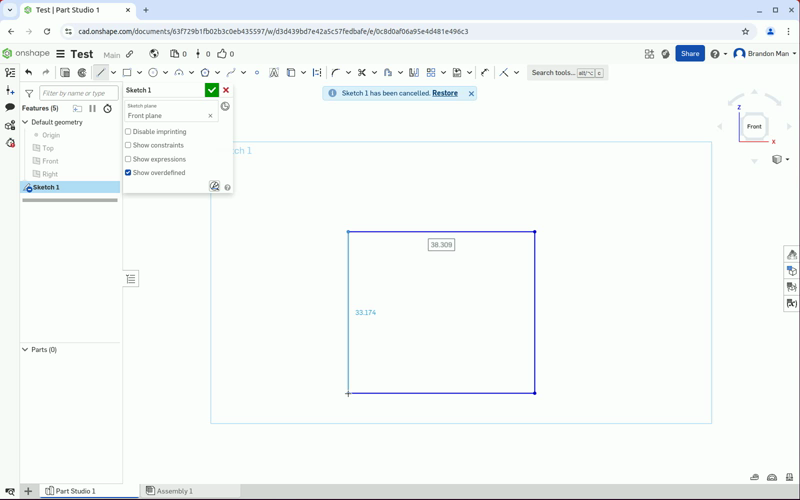
click(348, 393)
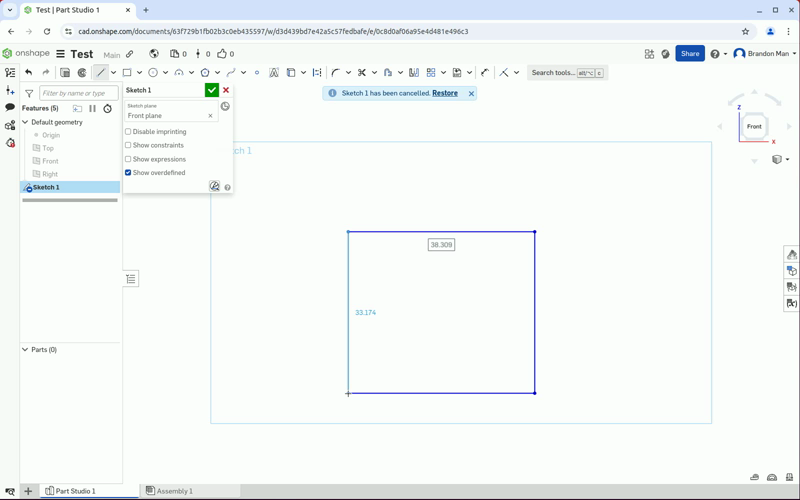
key(esc)
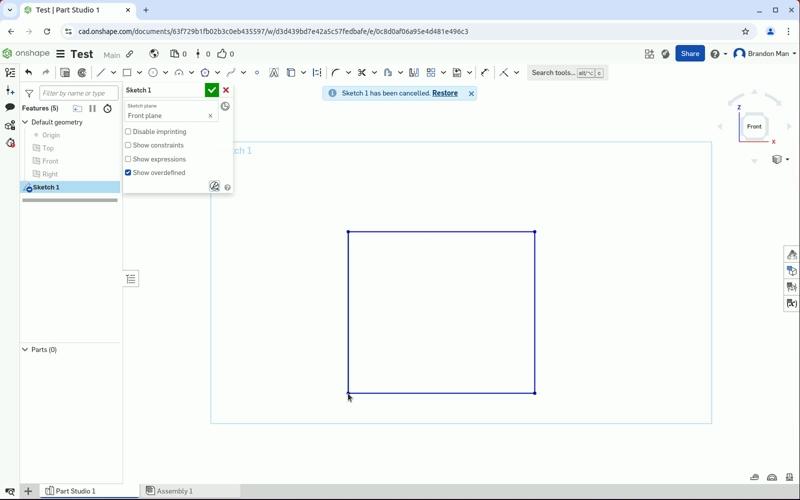
mouse_move(453, 328)
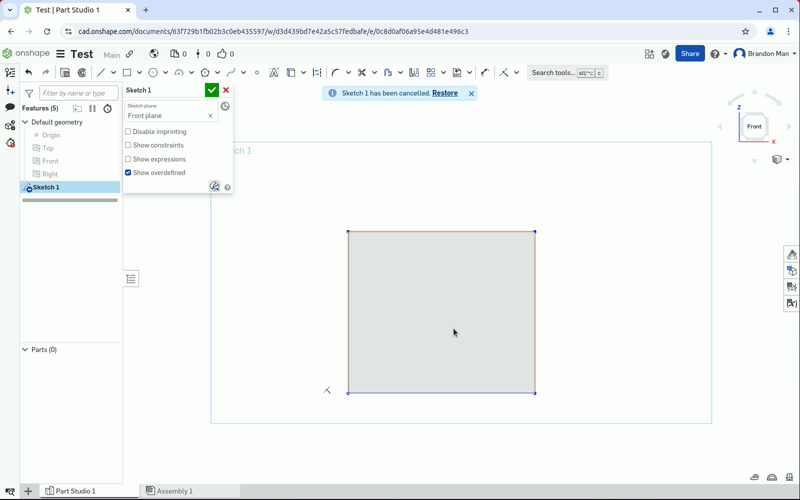
click(453, 328)
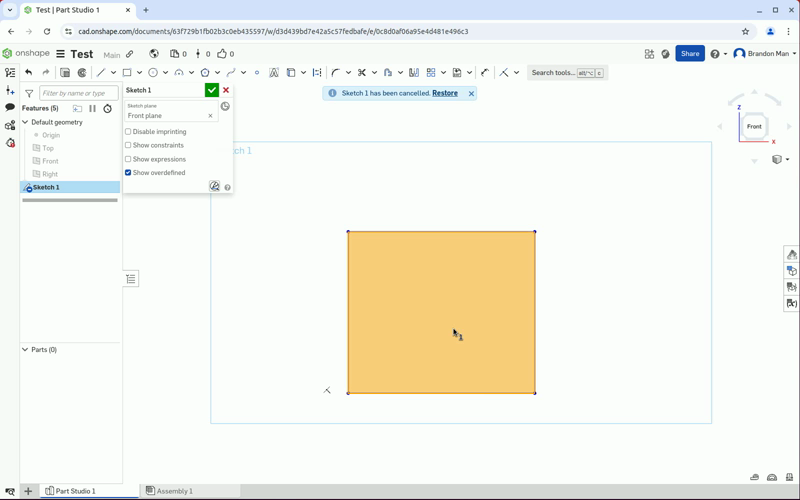
mouse_move(73, 352)
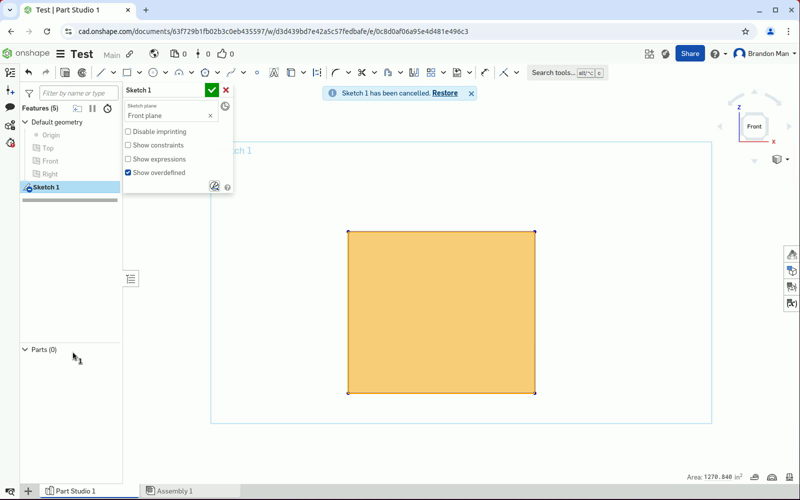
key(shift+y)
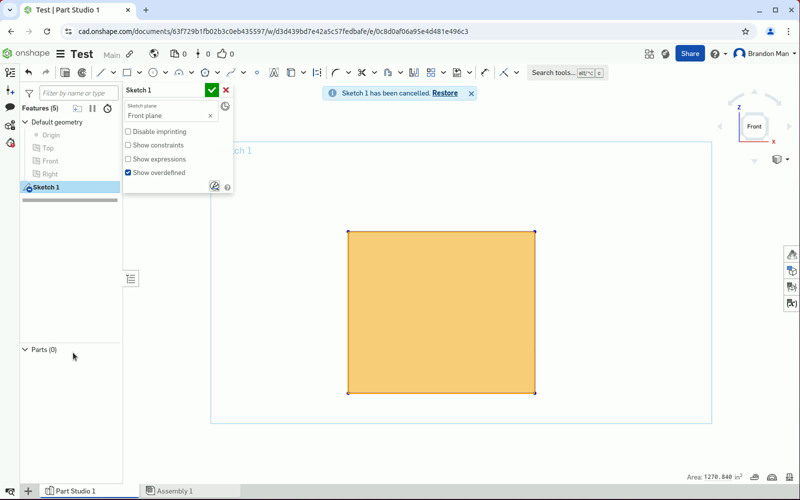
key(shift+e)
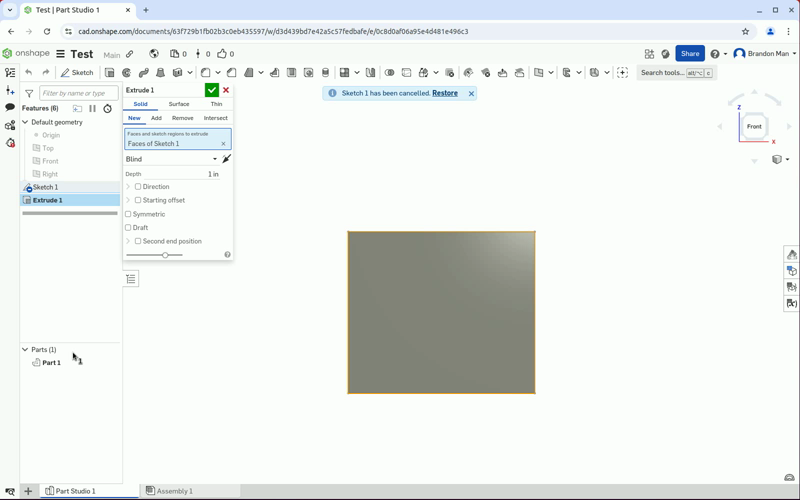
mouse_move(143, 106)
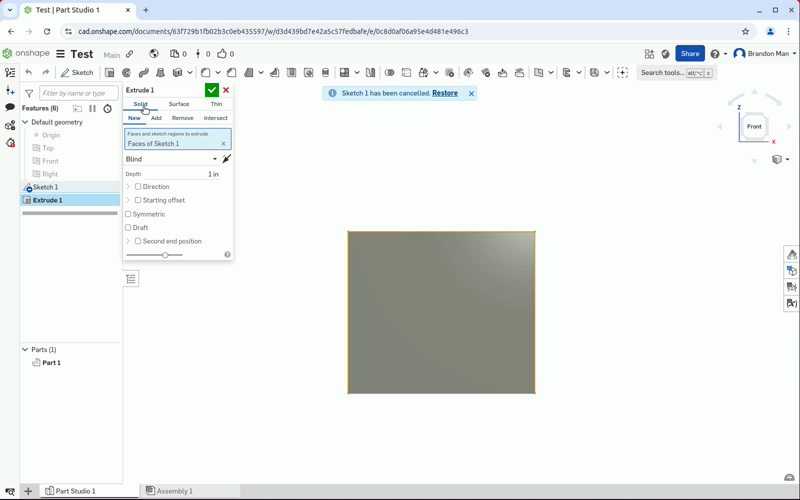
click(143, 106)
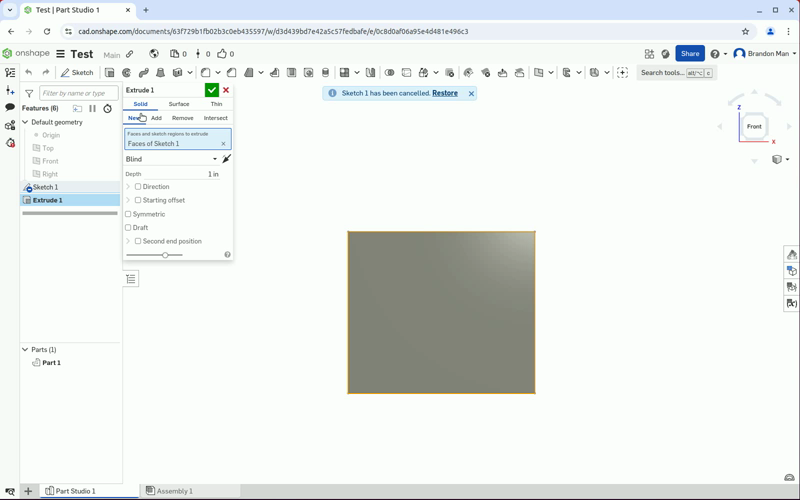
mouse_move(137, 120)
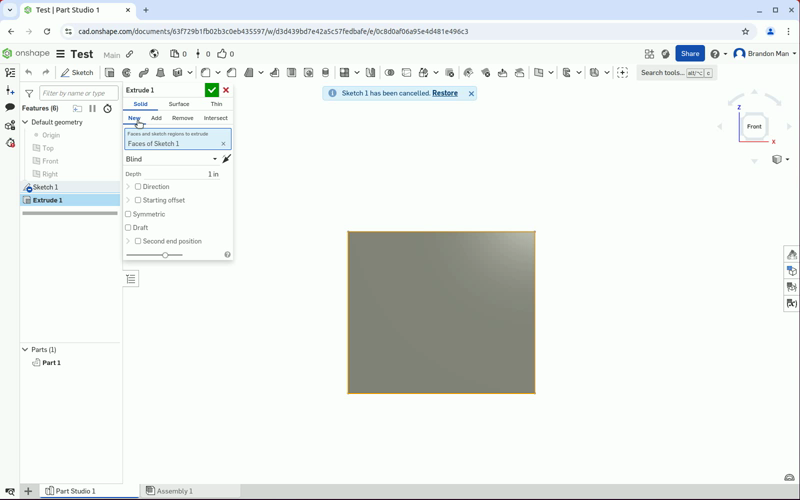
click(137, 120)
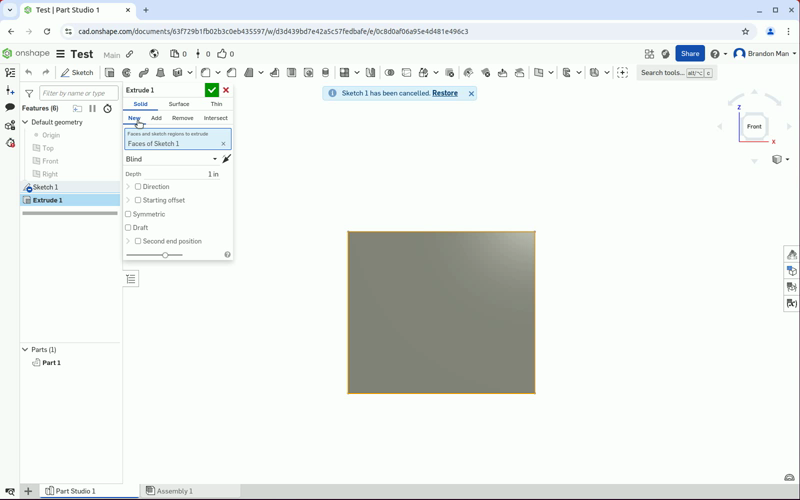
key(tab, 4)
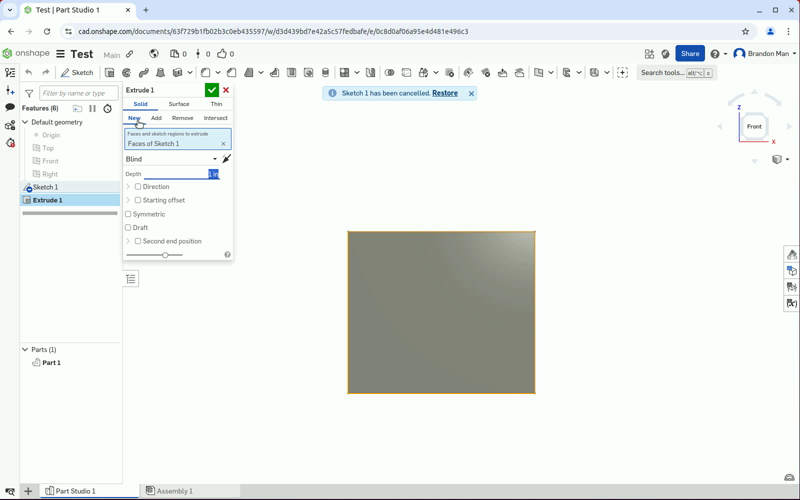
text(5.536)
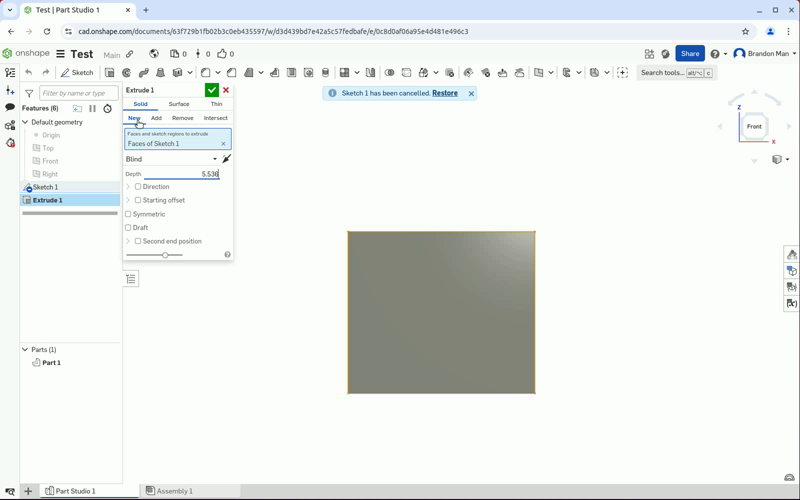
key(enter)
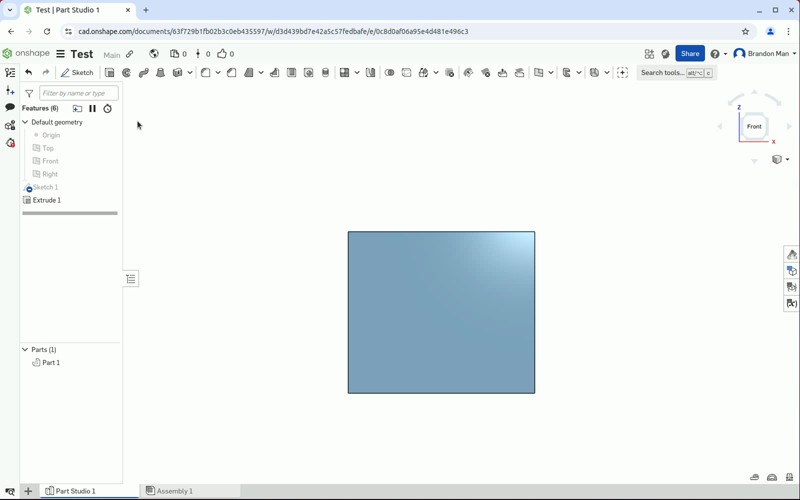
key(shift+h)
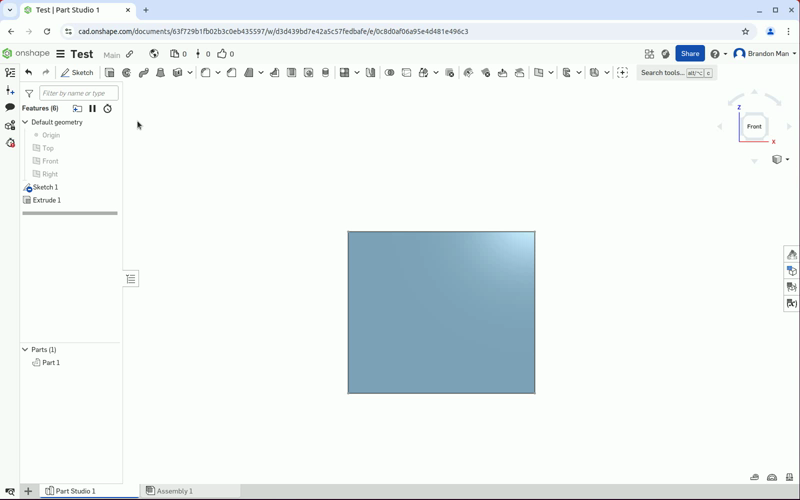
key(shift+h)
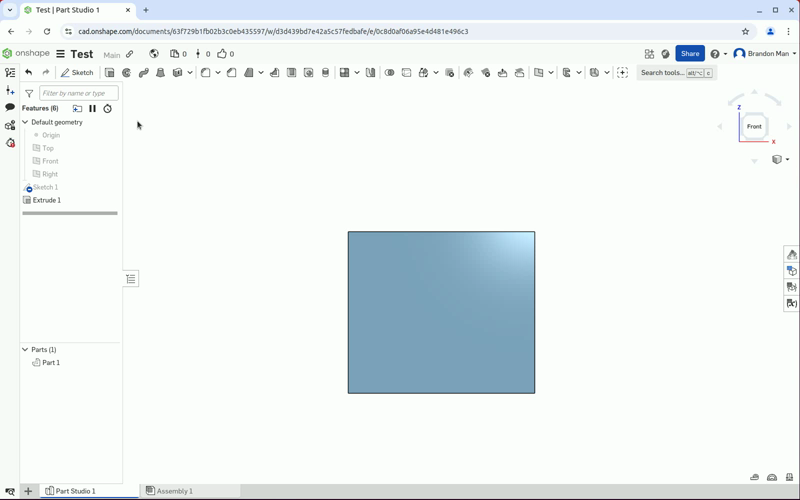
mouse_move(73, 189)
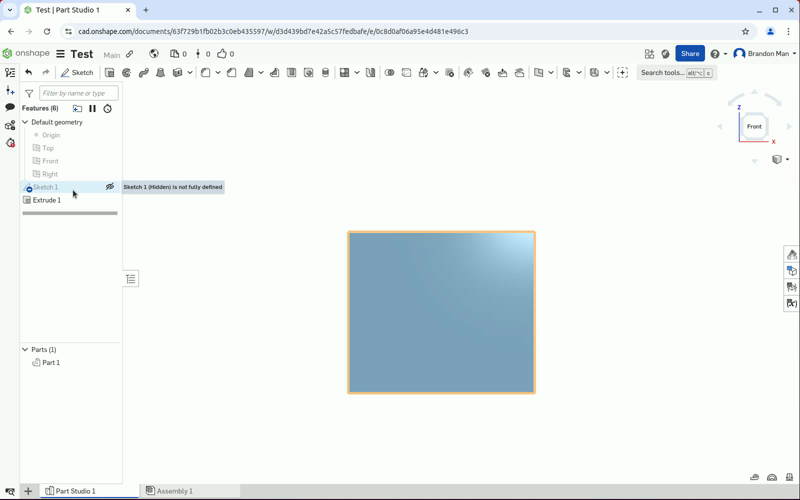
click(73, 189)
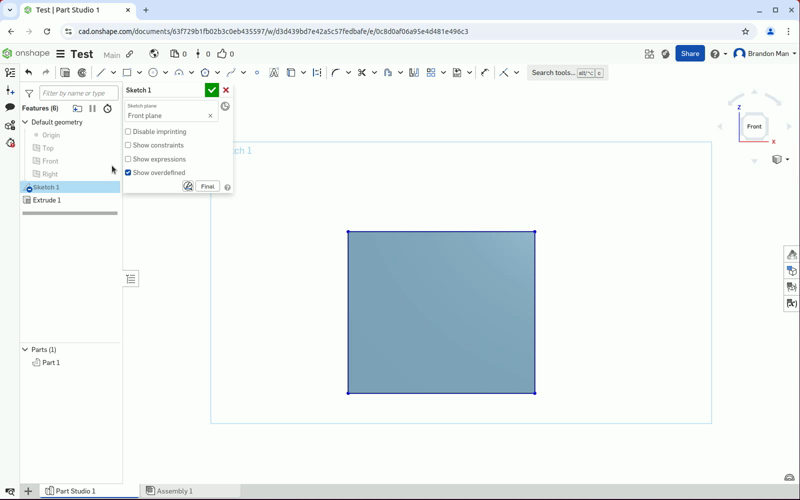
mouse_move(229, 92)
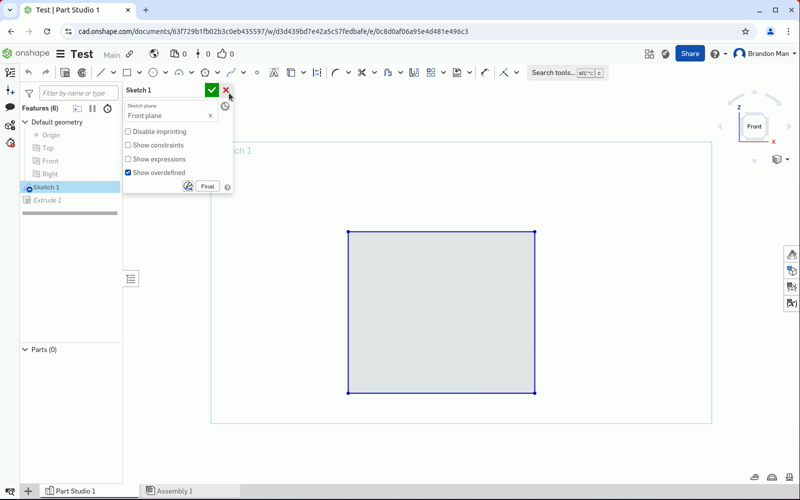
click(229, 92)
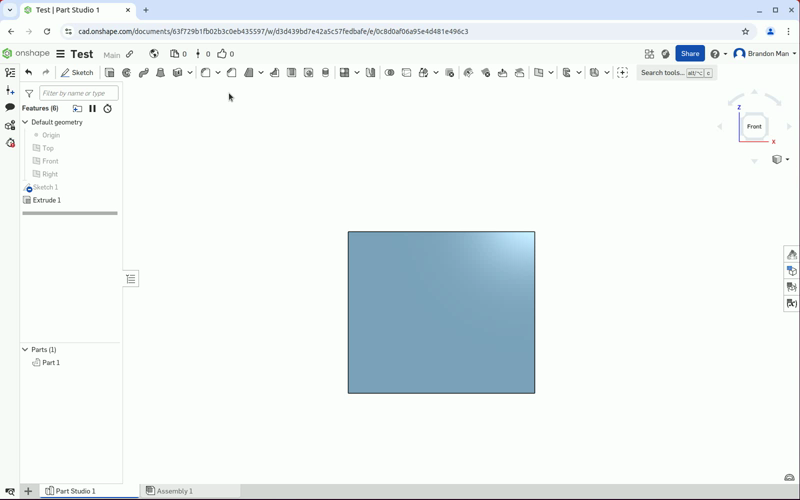
mouse_move(541, 75)
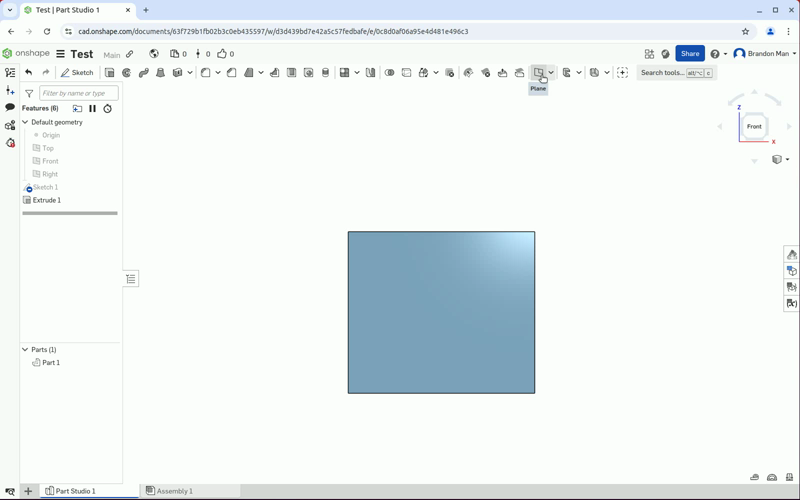
click(541, 75)
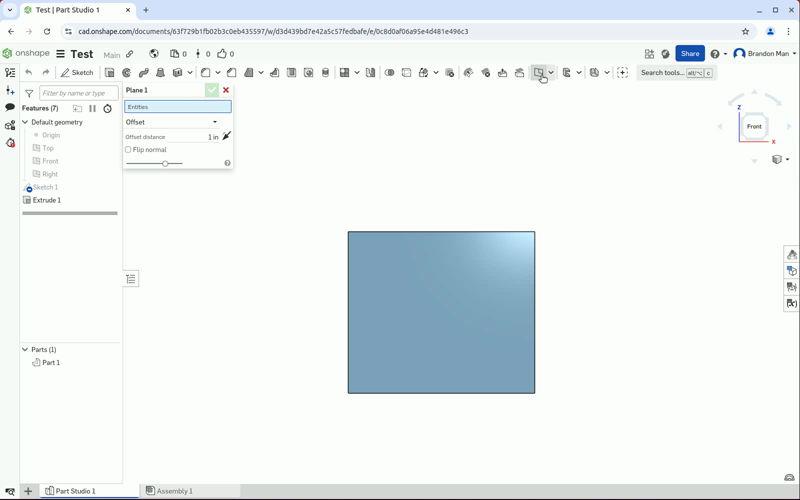
mouse_move(73, 163)
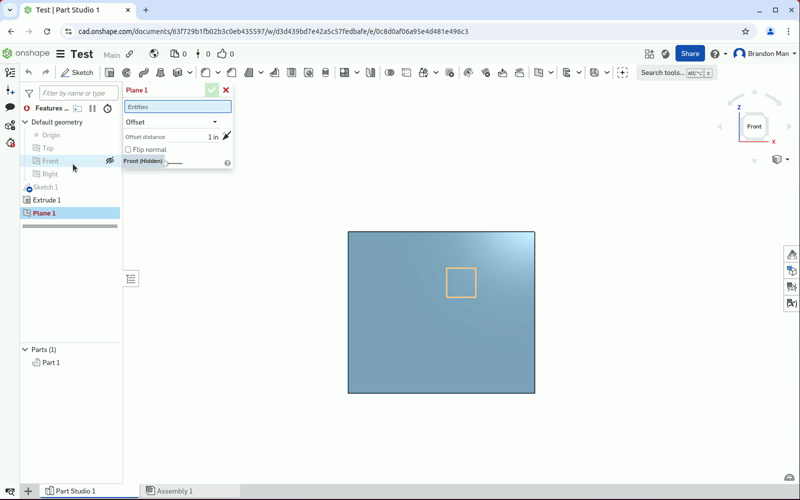
click(73, 163)
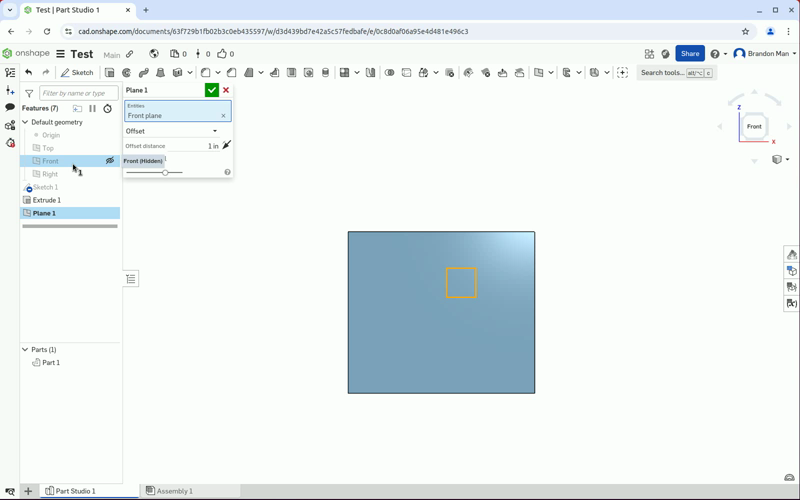
key(tab, 2)
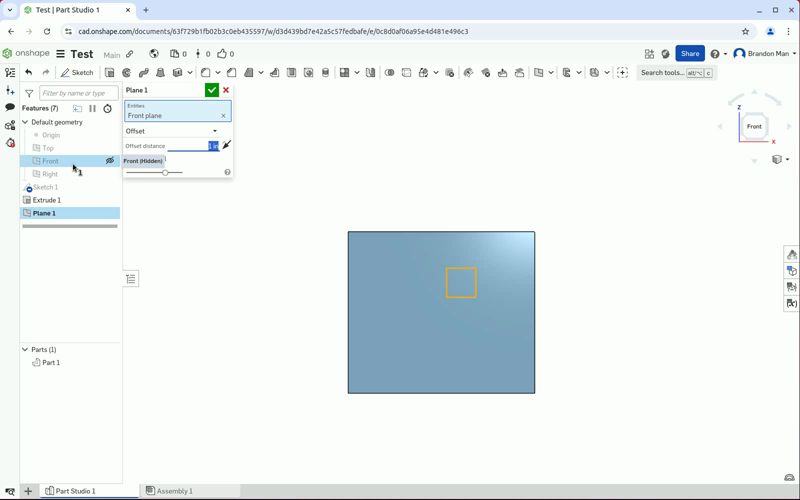
text(5.546)
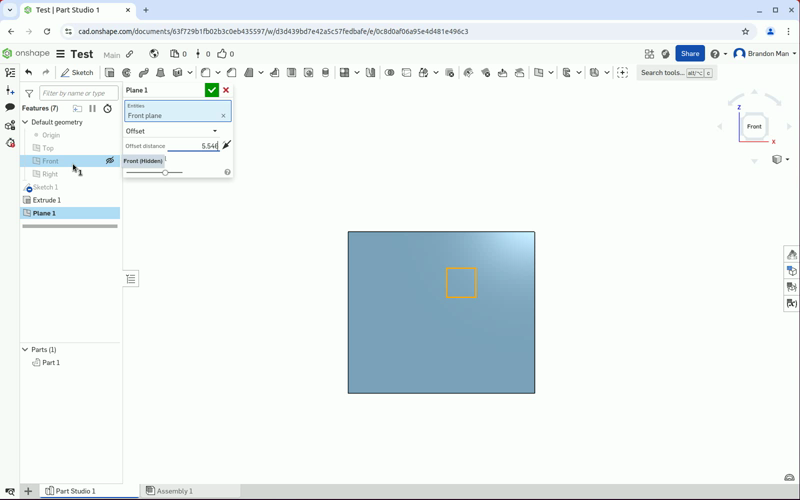
key(enter, 2)
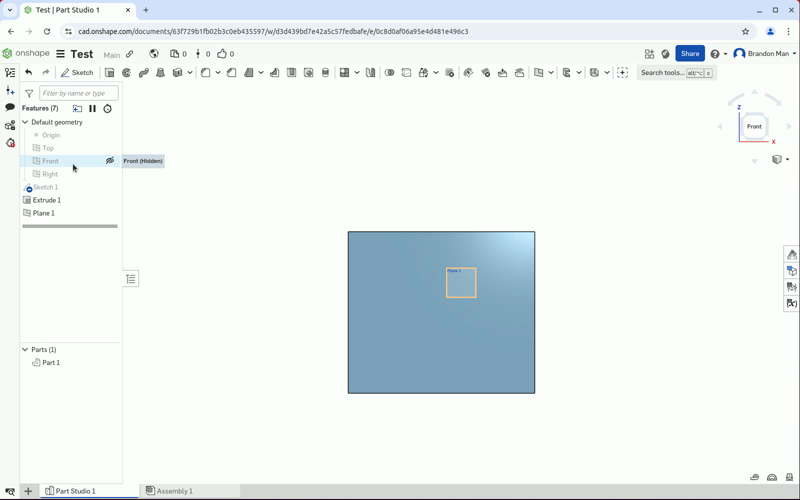
key(shift+s)
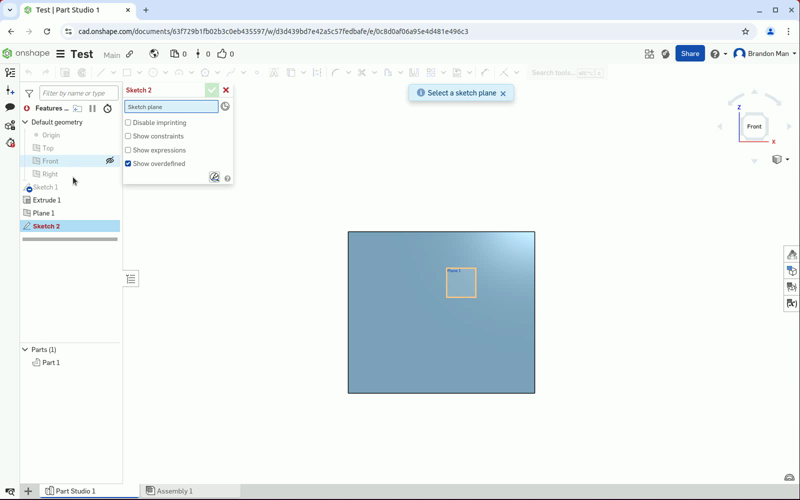
mouse_move(73, 215)
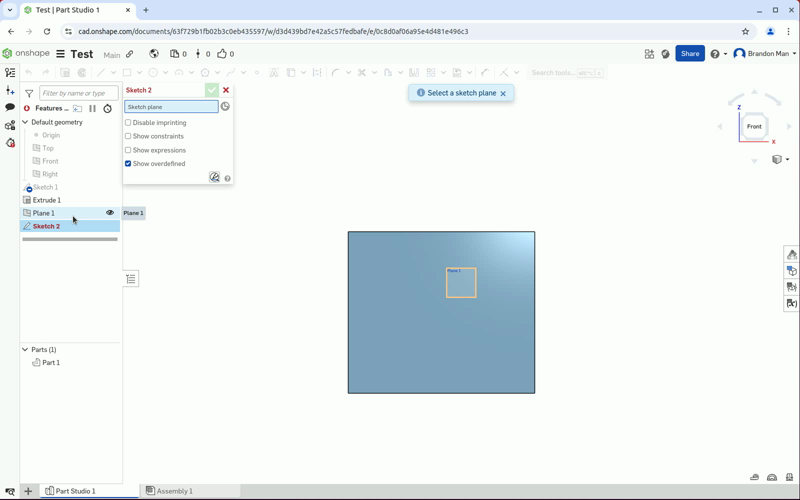
click(73, 215)
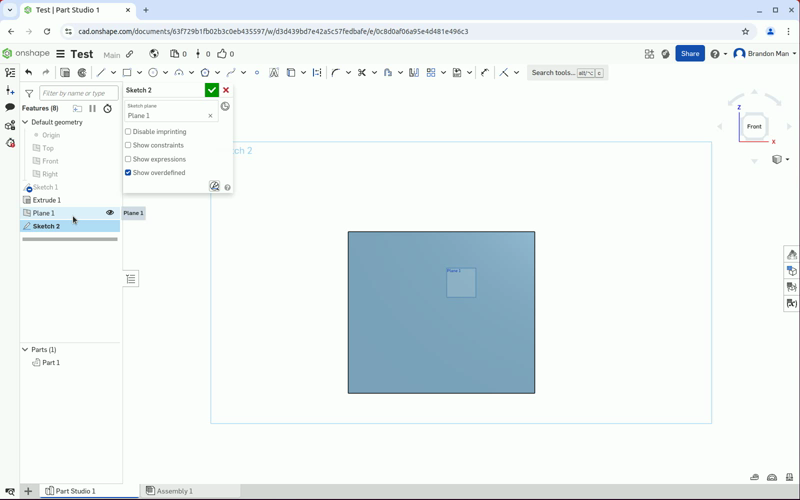
mouse_move(73, 352)
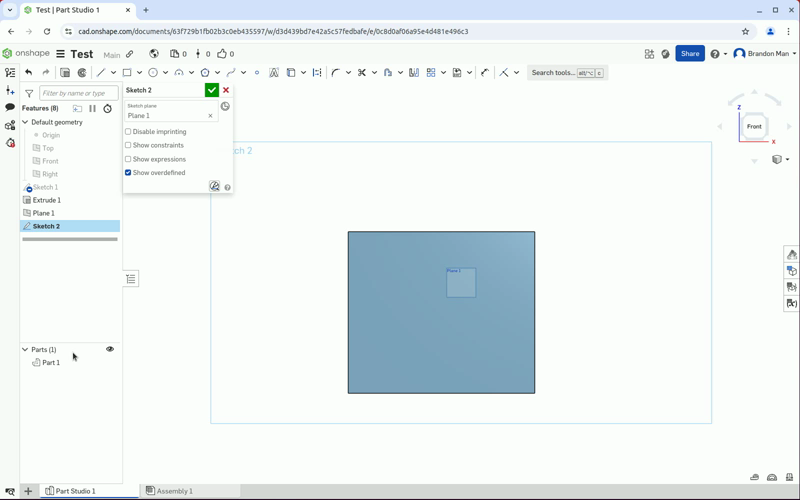
key(y)
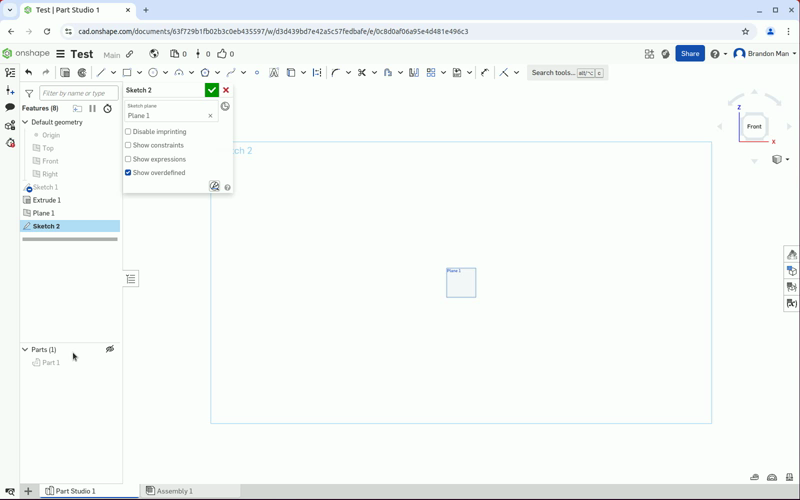
key(l)
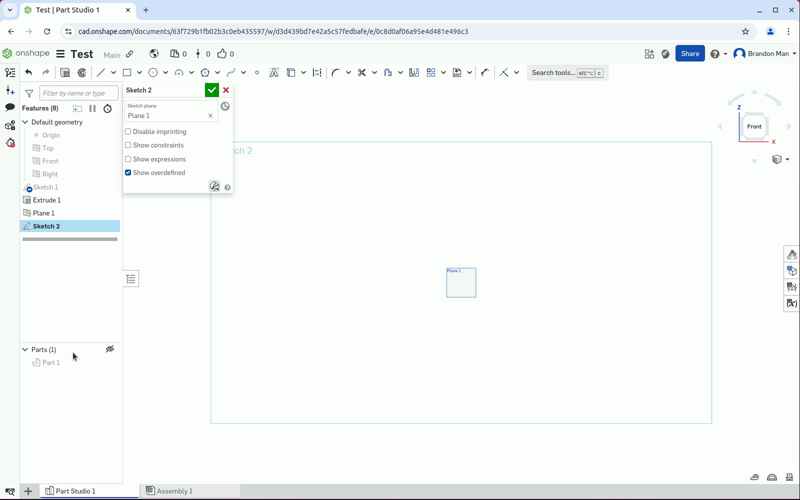
key_down(shift)
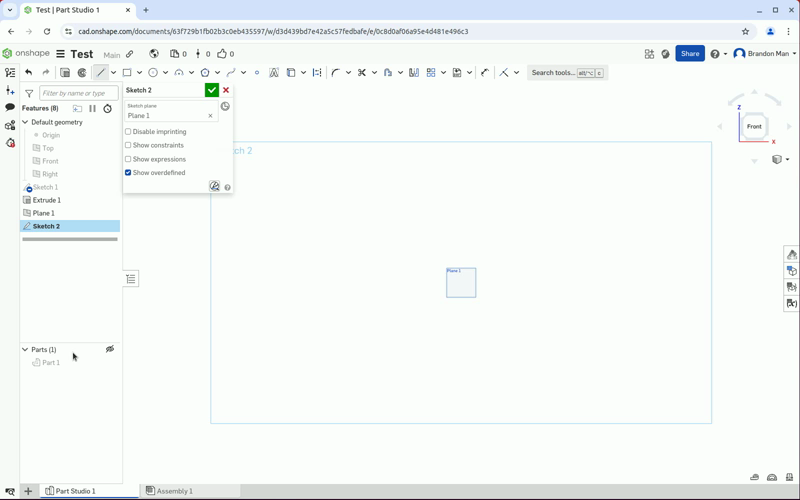
mouse_move(348, 393)
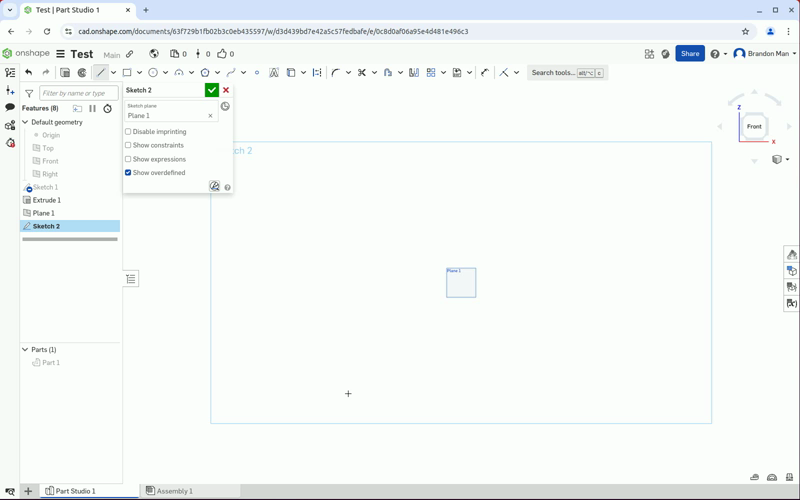
click(348, 393)
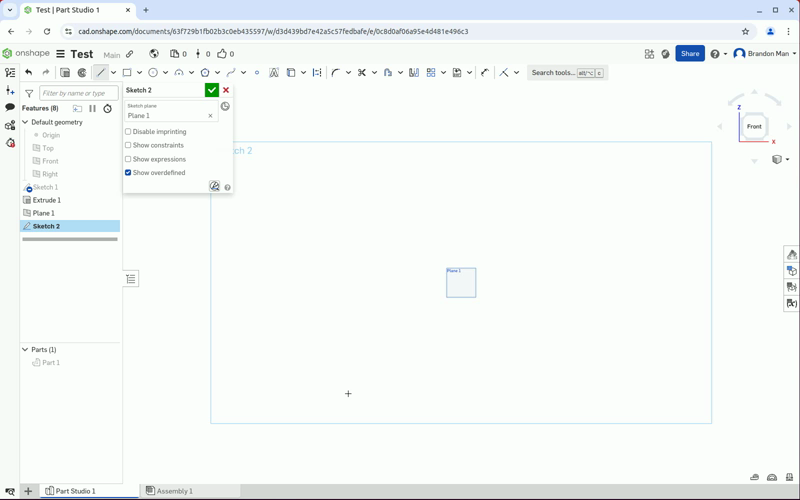
key_up(shift)
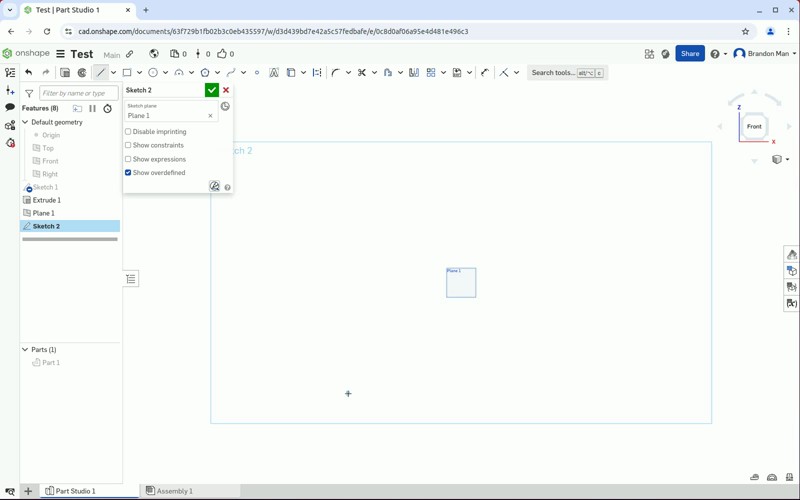
key_down(shift)
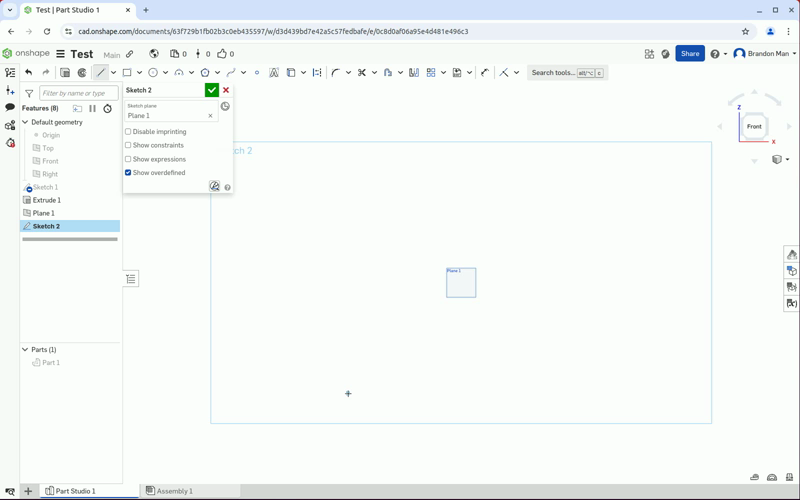
mouse_move(442, 393)
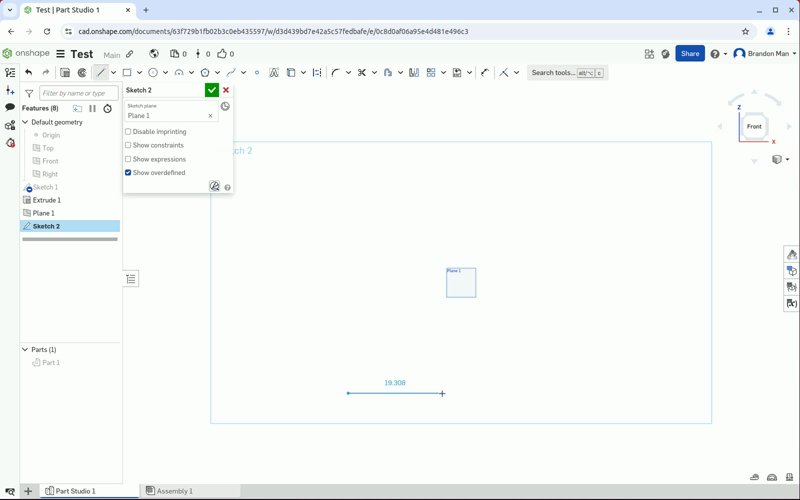
click(442, 393)
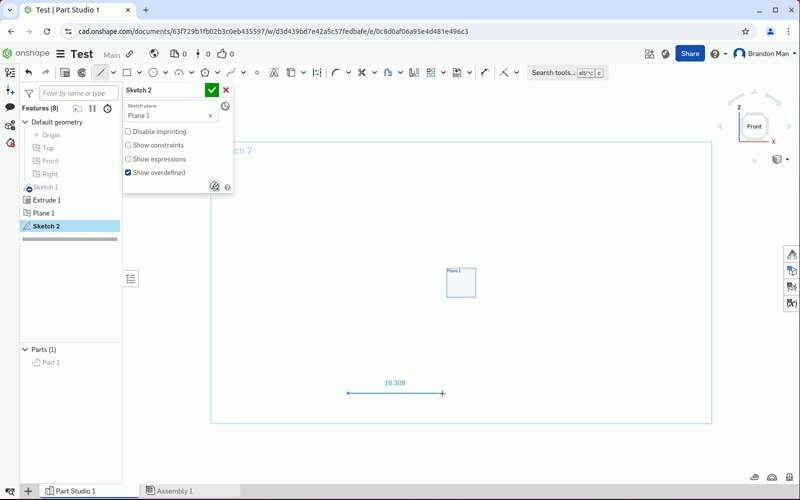
key_up(shift)
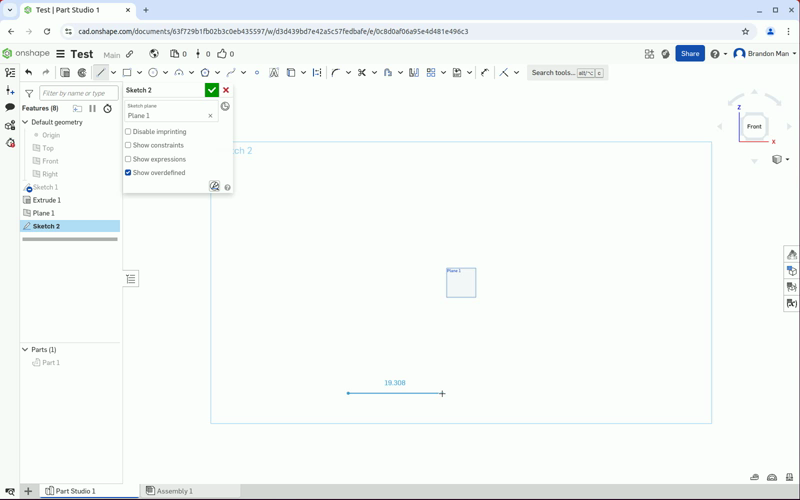
key_down(shift)
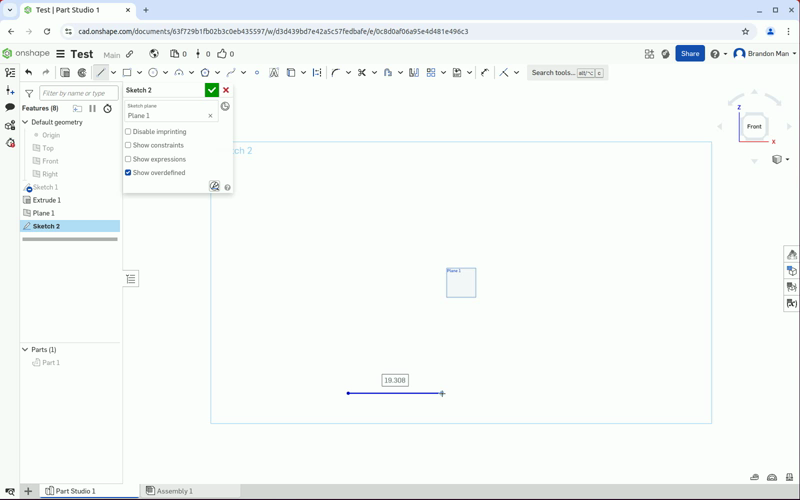
mouse_move(442, 230)
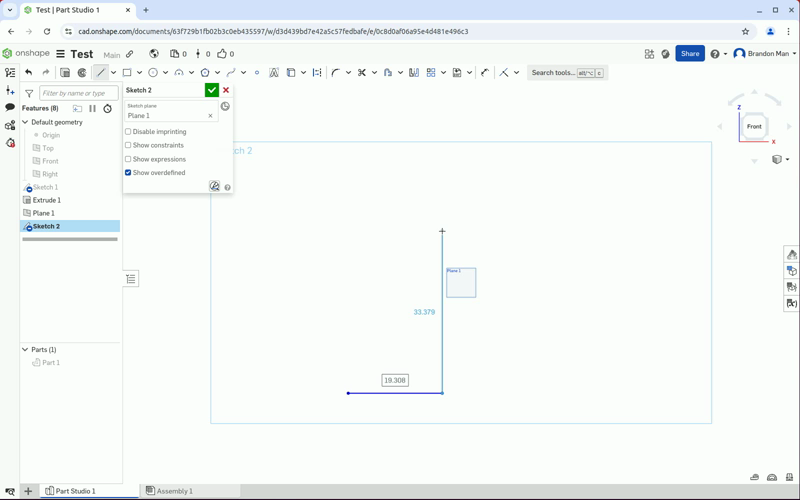
click(442, 230)
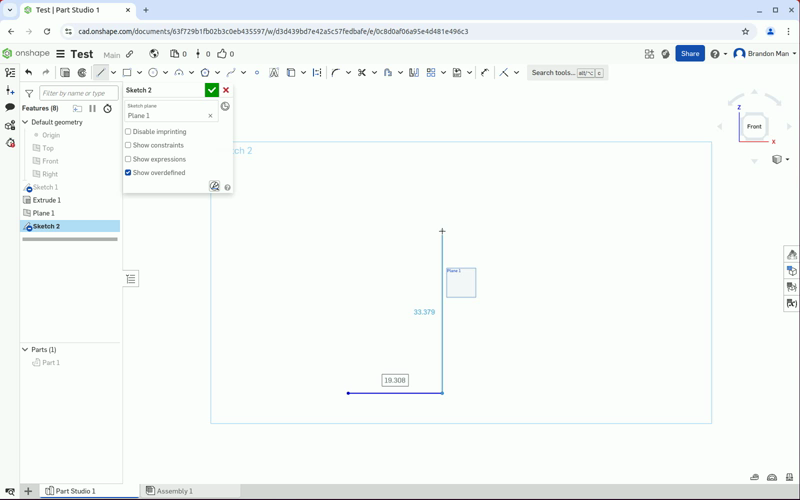
key_up(shift)
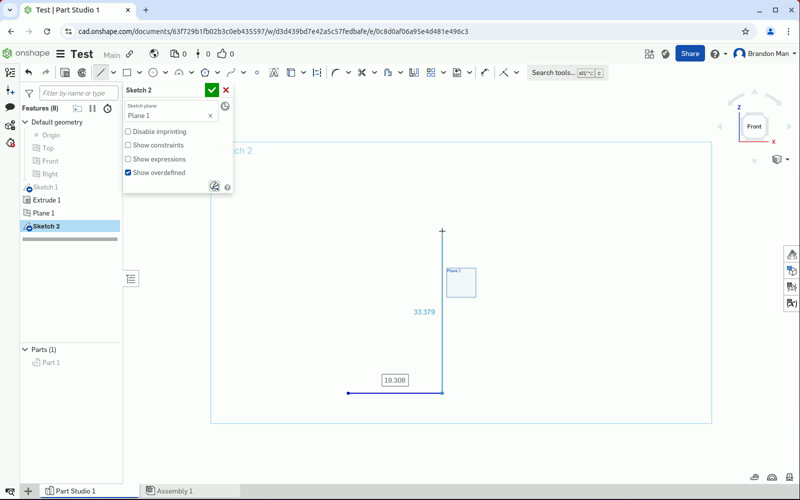
key_down(shift)
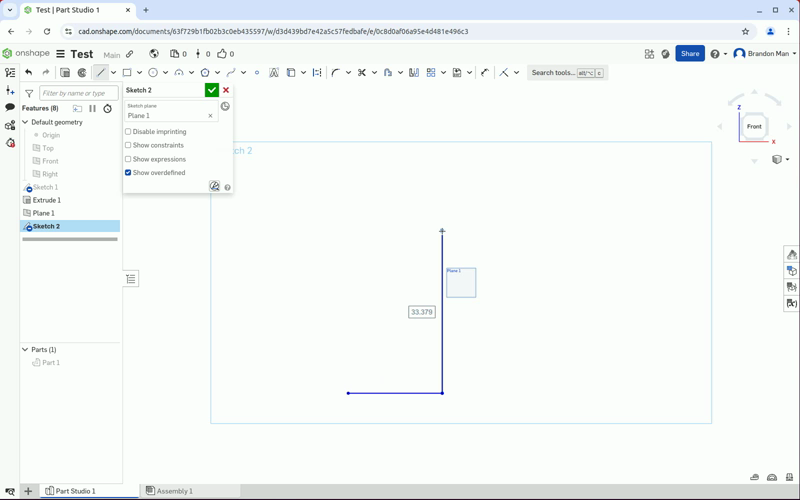
mouse_move(348, 230)
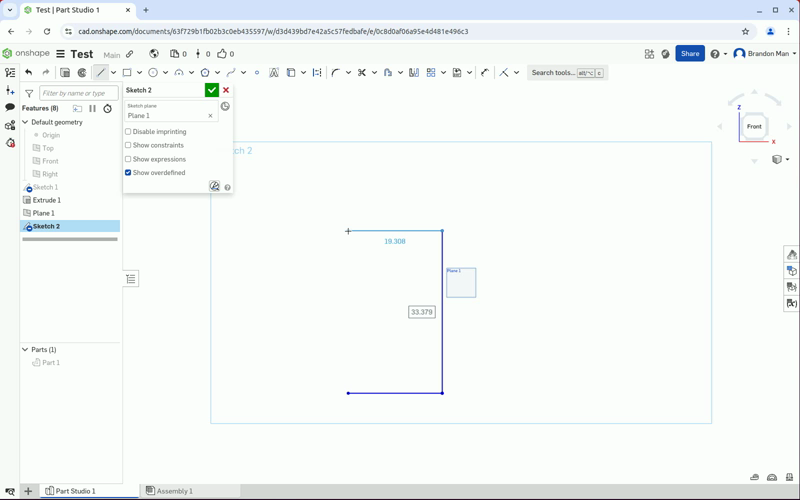
click(348, 230)
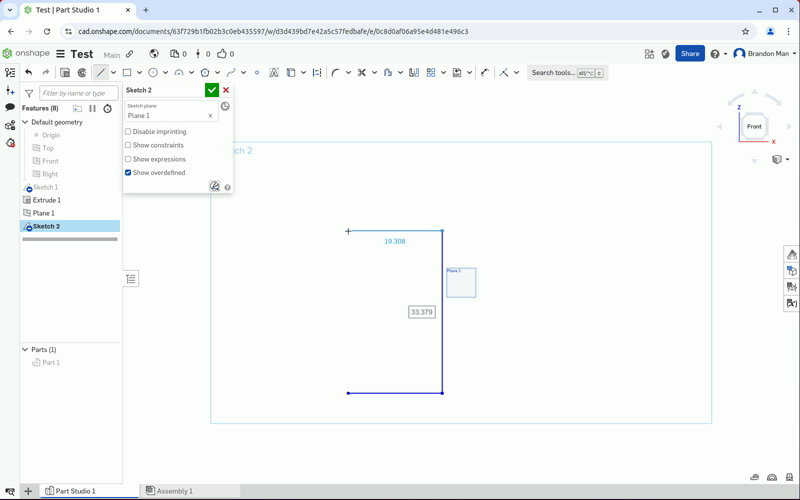
key_up(shift)
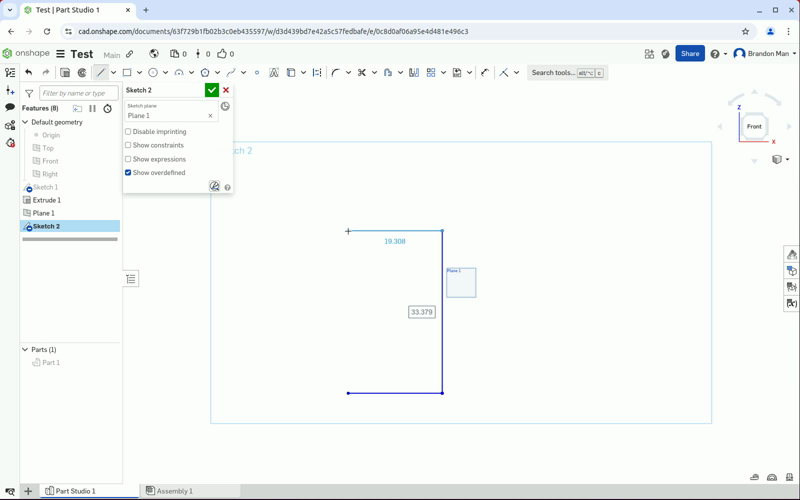
key_down(shift)
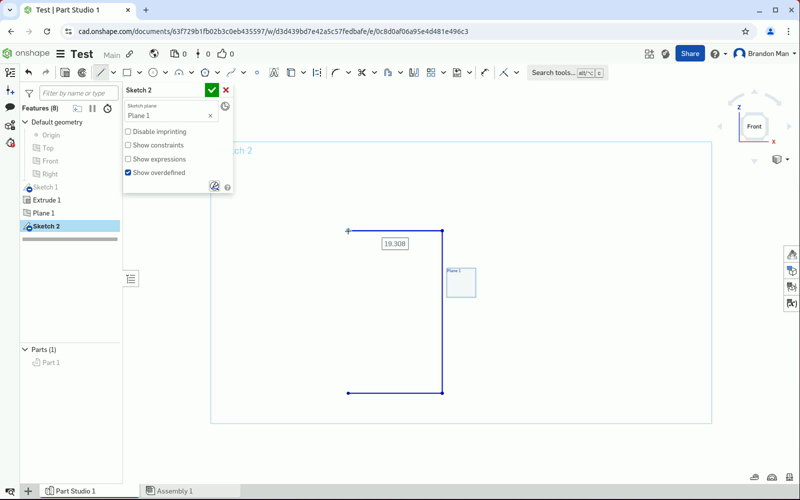
mouse_move(348, 393)
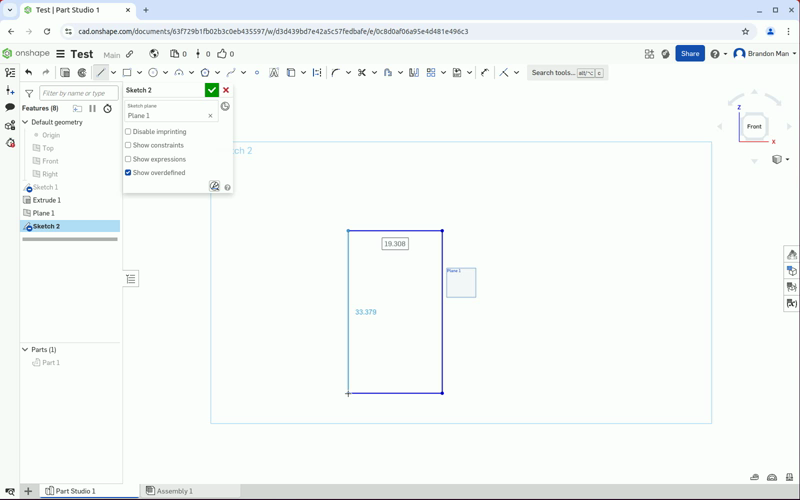
key_up(shift)
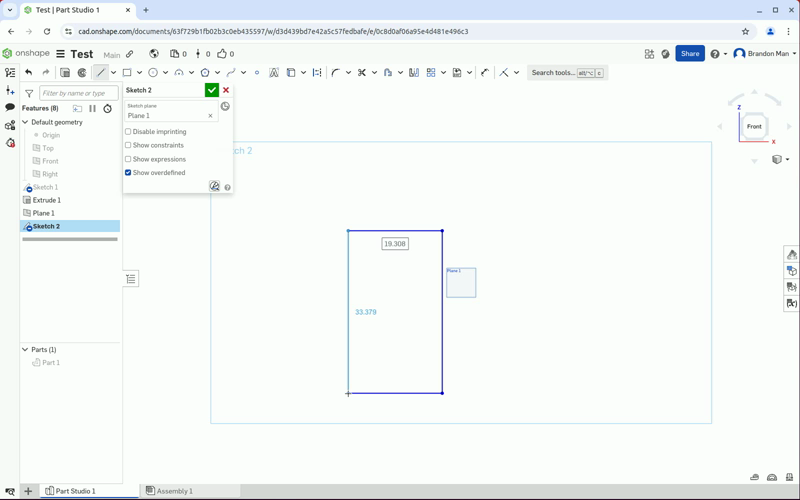
click(348, 393)
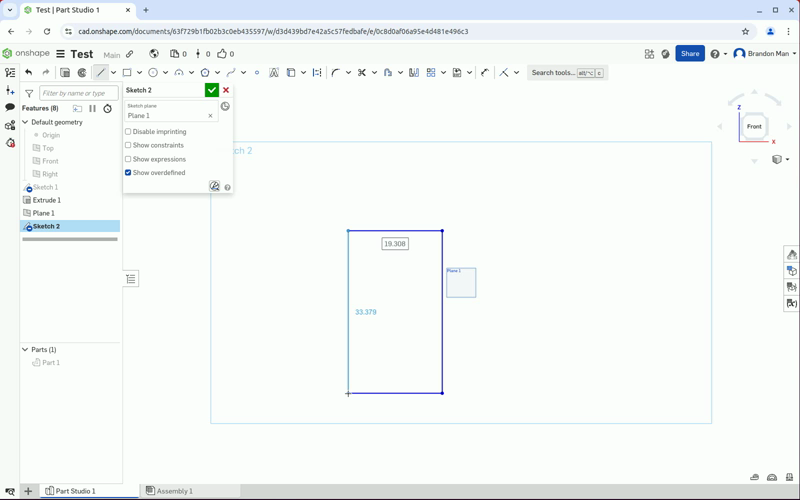
key(esc)
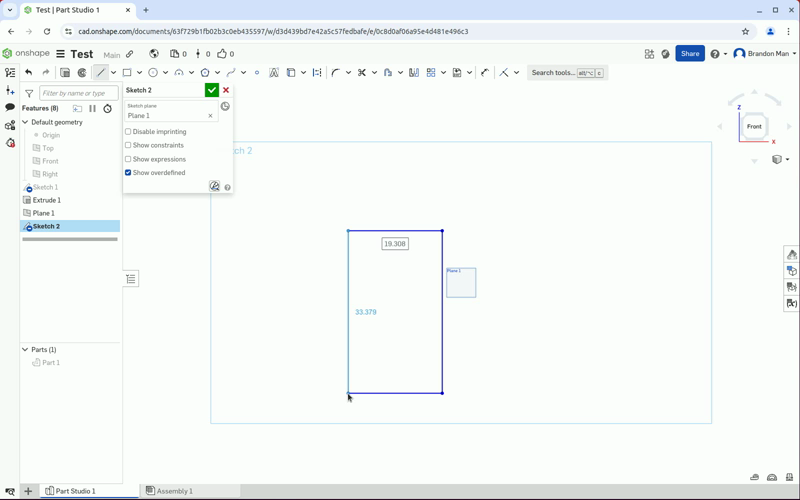
key(l)
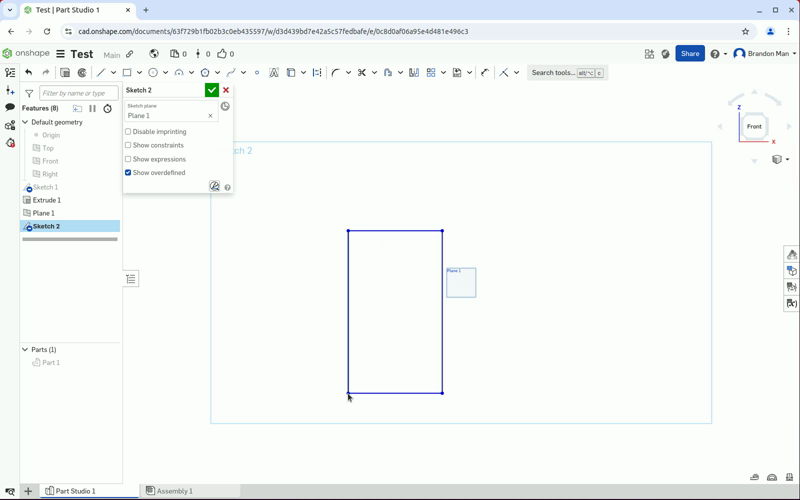
key_down(shift)
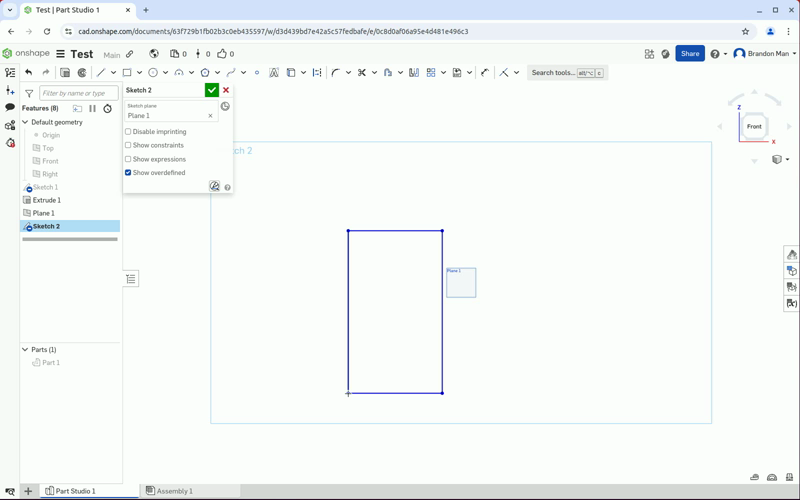
mouse_move(358, 382)
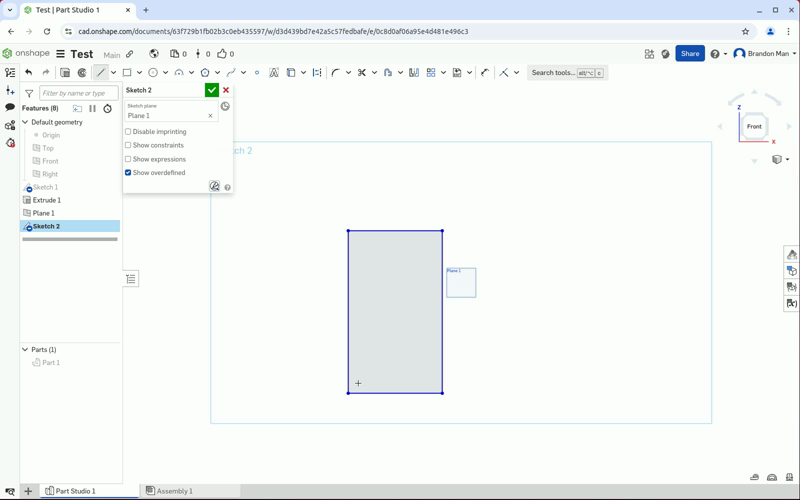
click(358, 382)
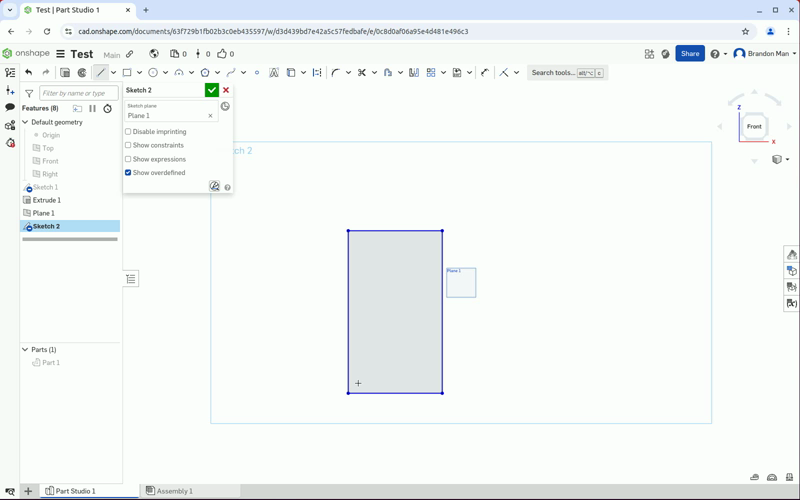
key_up(shift)
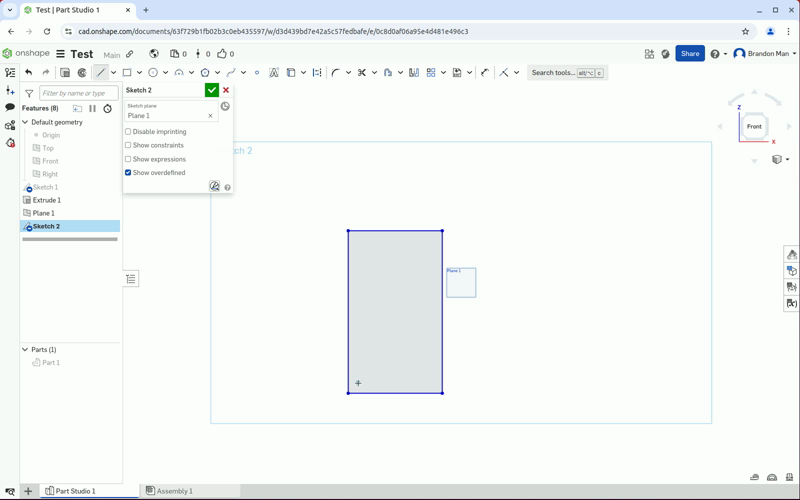
key_down(shift)
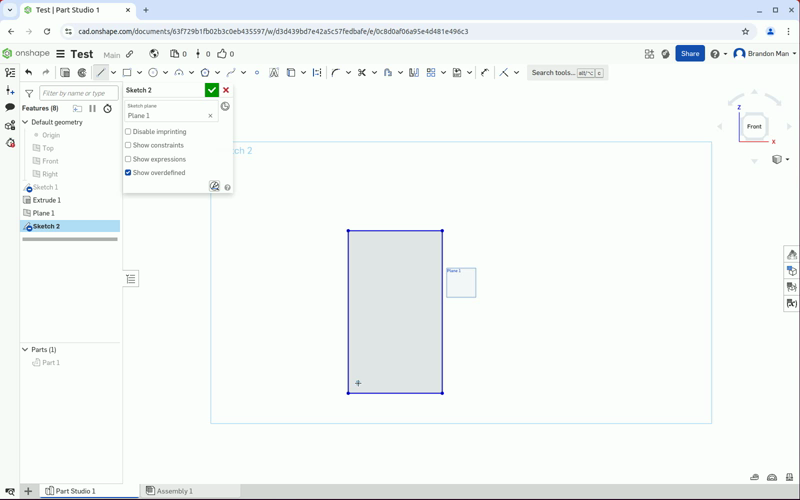
mouse_move(431, 382)
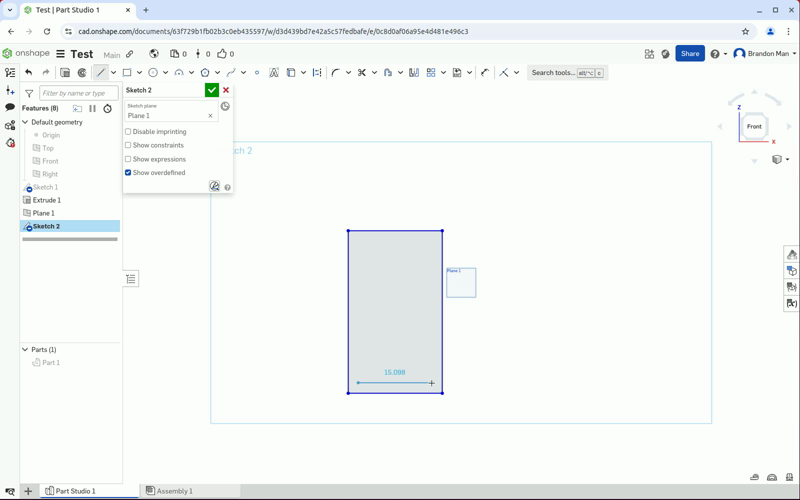
click(431, 382)
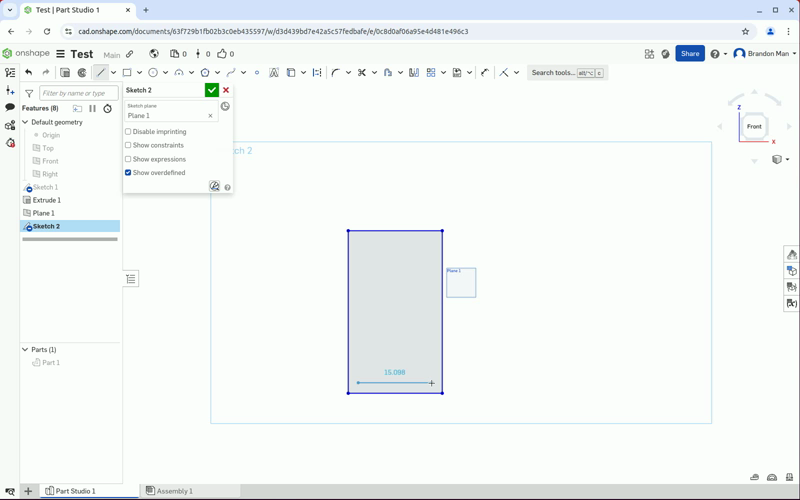
key_up(shift)
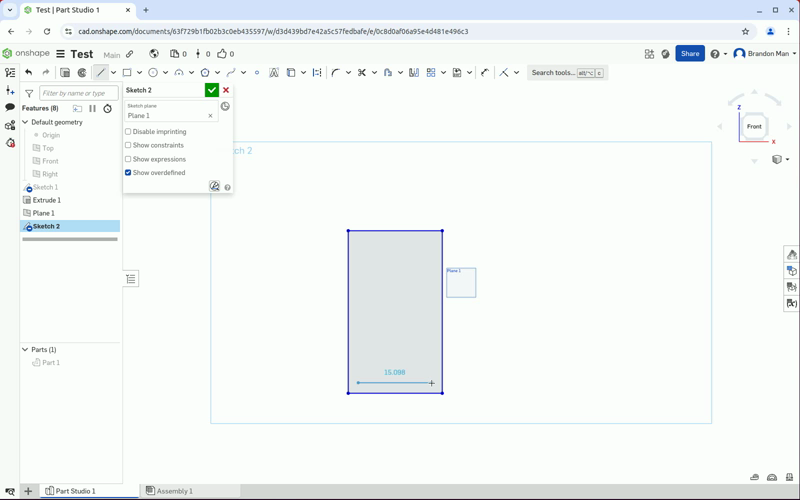
key_down(shift)
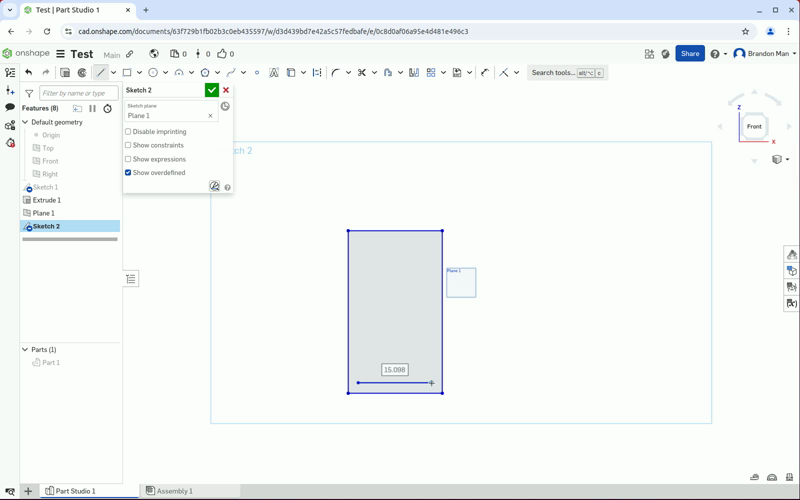
mouse_move(431, 240)
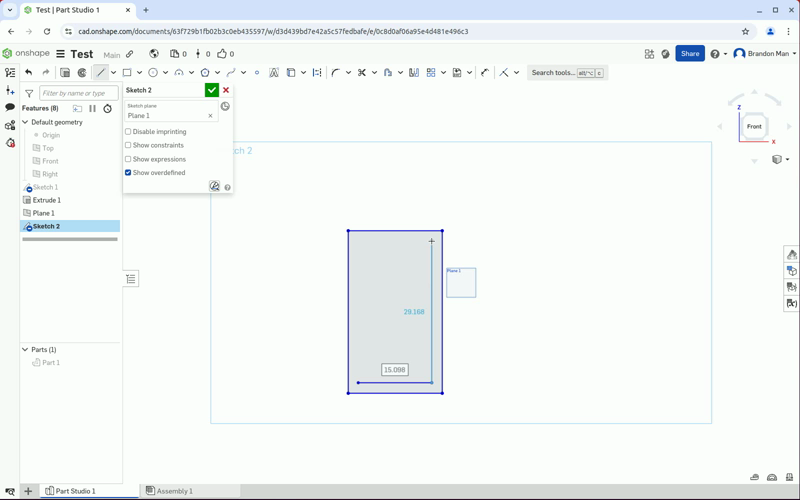
click(431, 240)
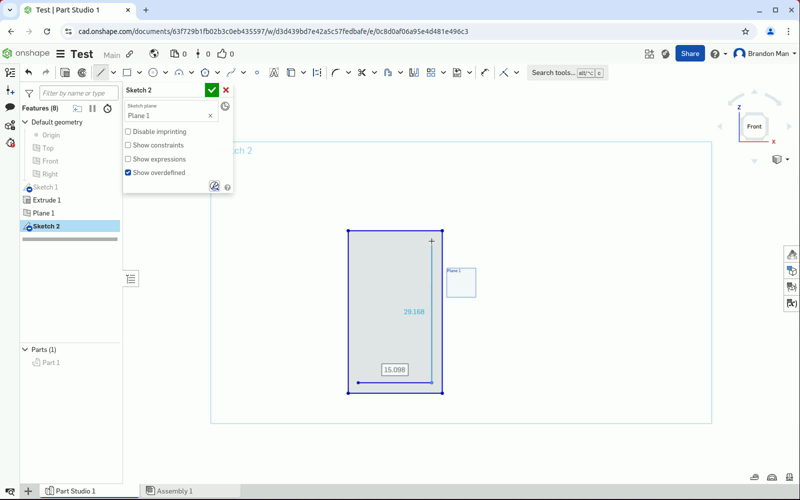
key_up(shift)
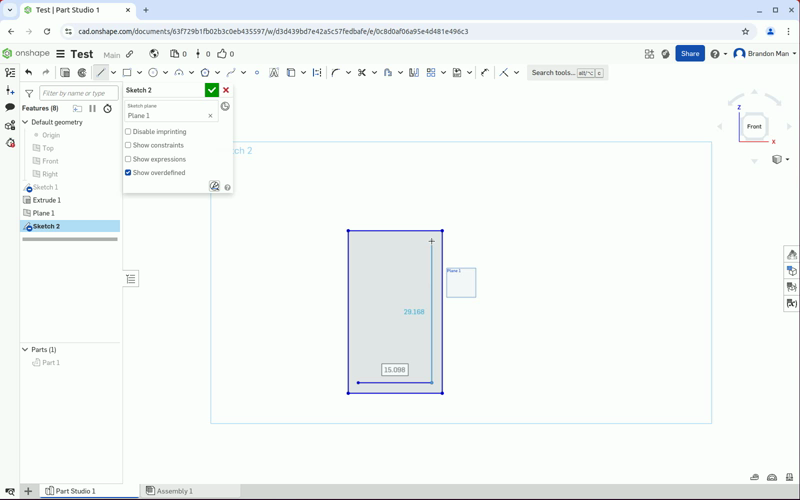
key_down(shift)
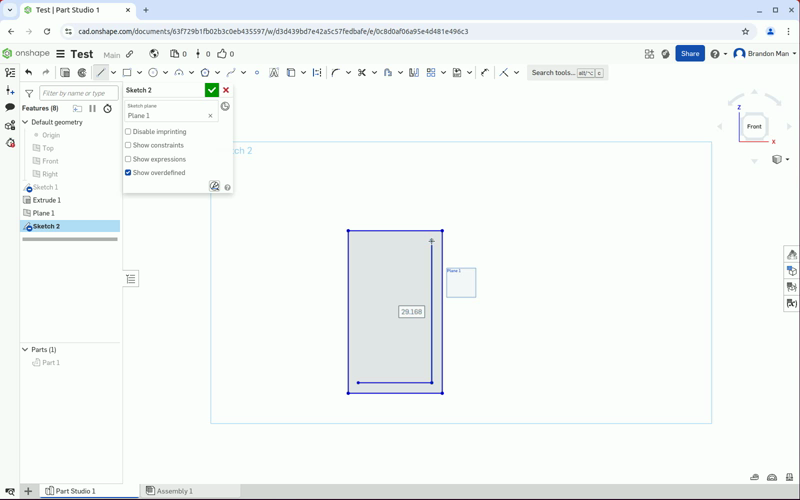
mouse_move(358, 240)
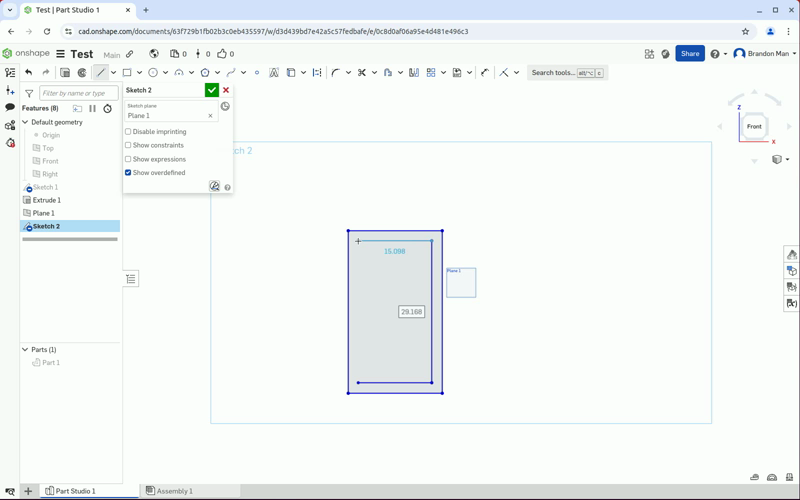
click(358, 240)
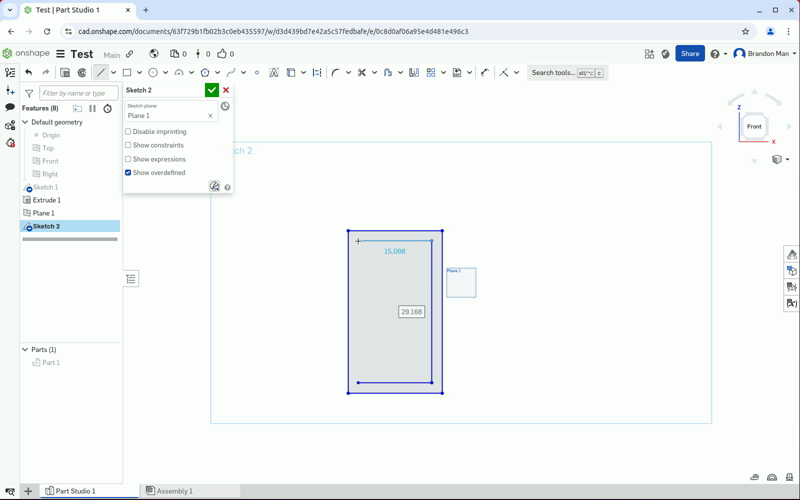
key_up(shift)
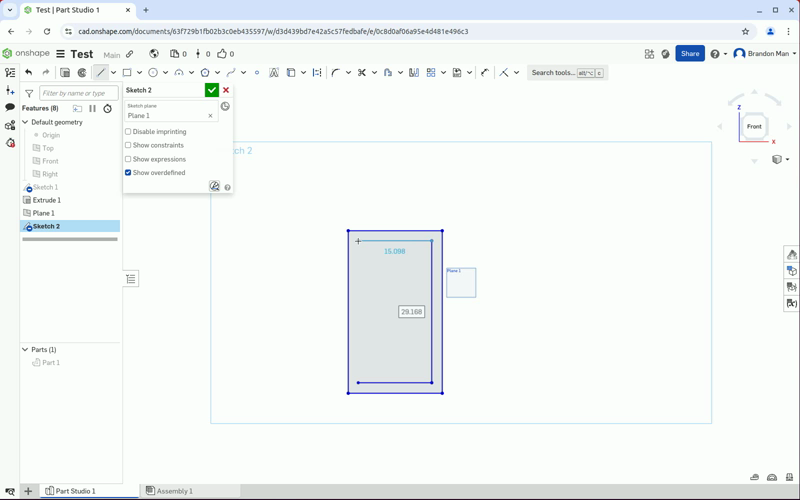
key_down(shift)
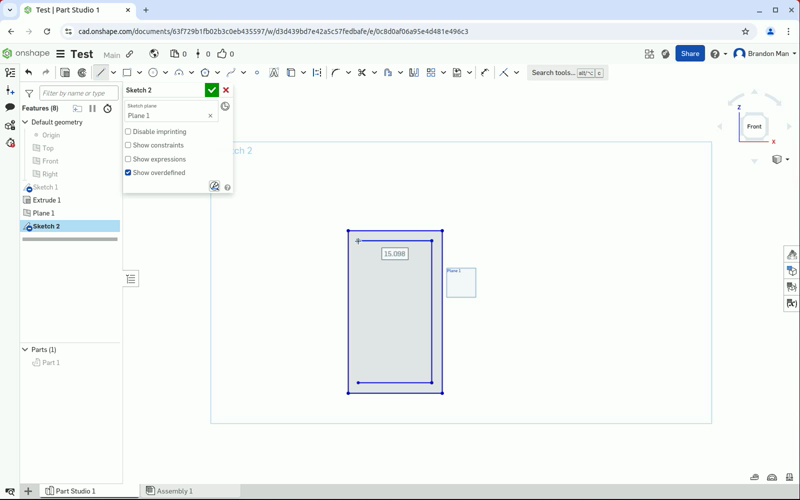
mouse_move(358, 382)
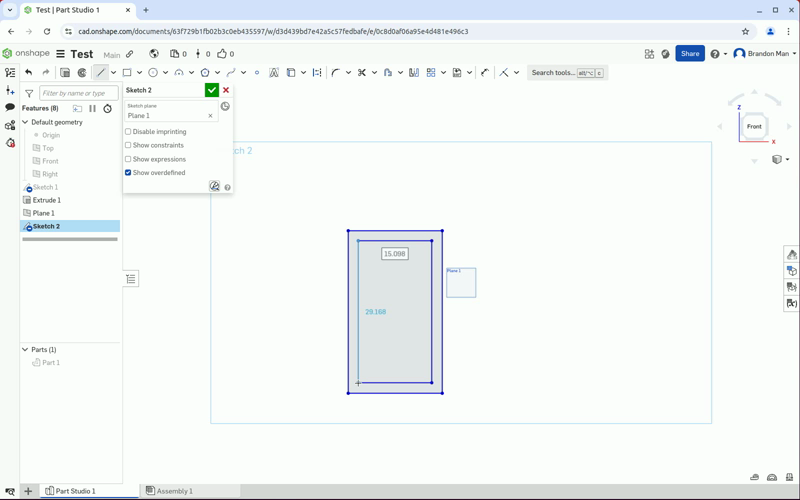
key_up(shift)
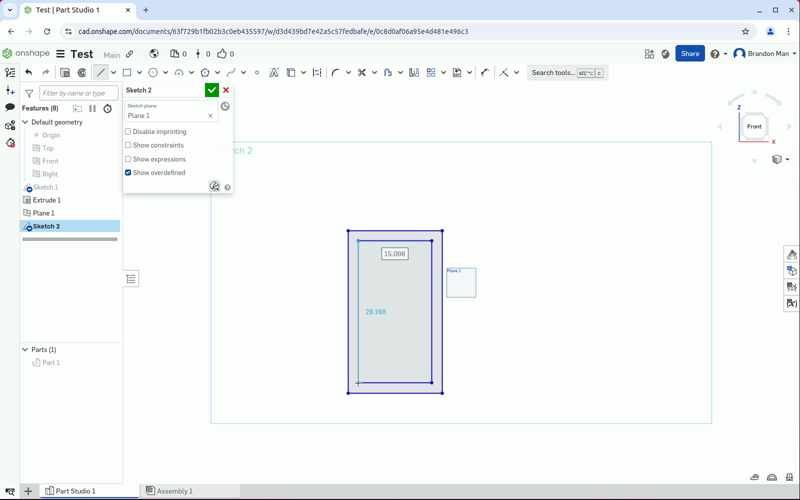
click(358, 382)
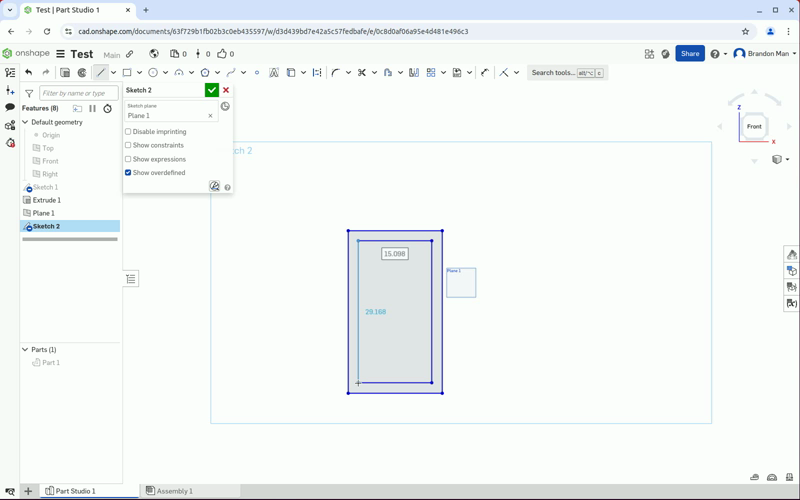
key(esc)
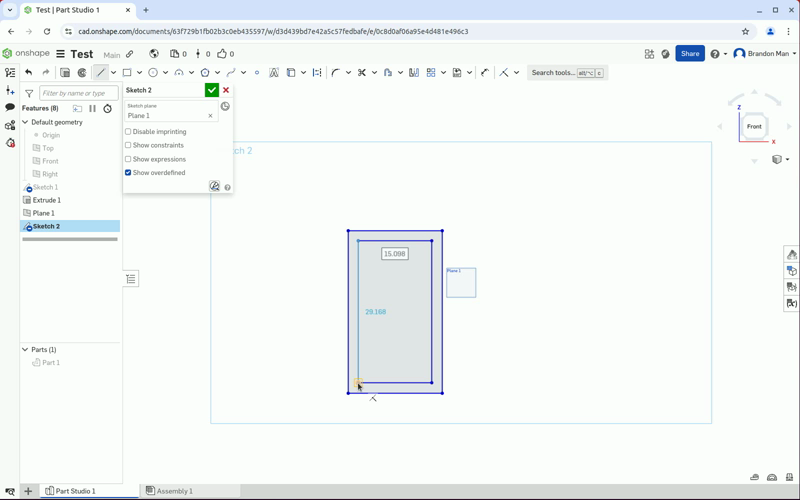
mouse_move(382, 234)
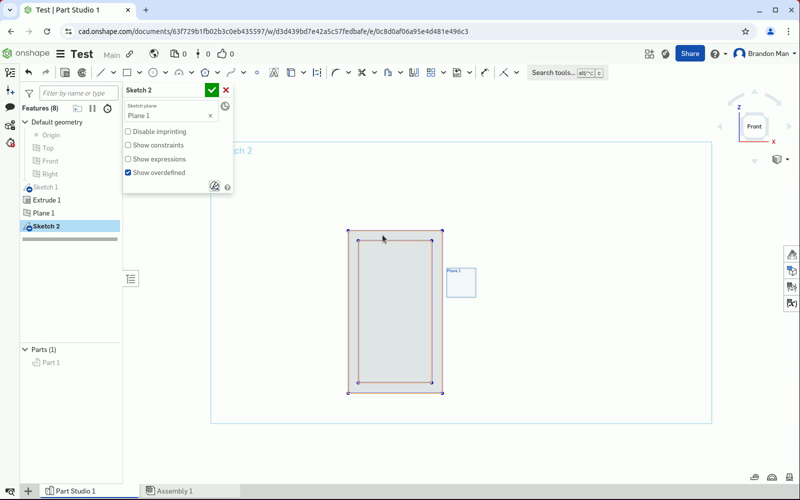
click(382, 234)
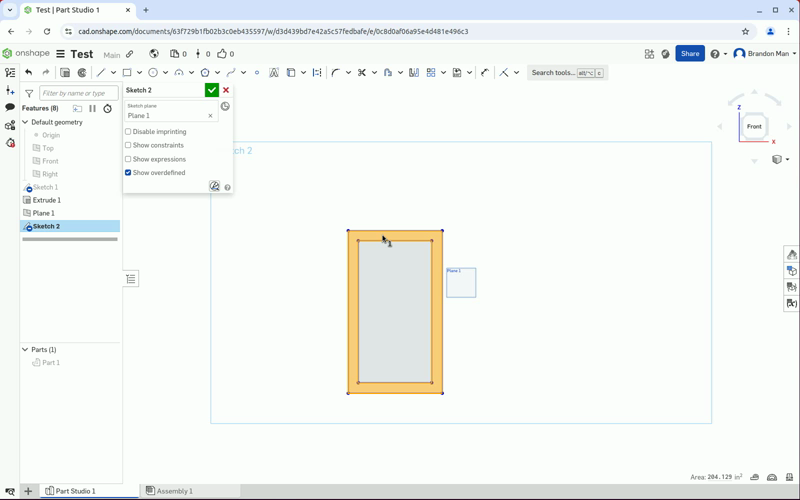
mouse_move(73, 352)
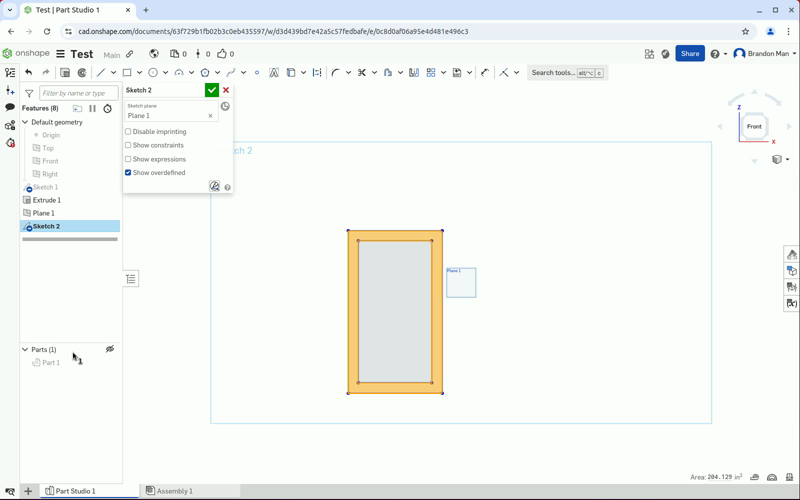
key(shift+y)
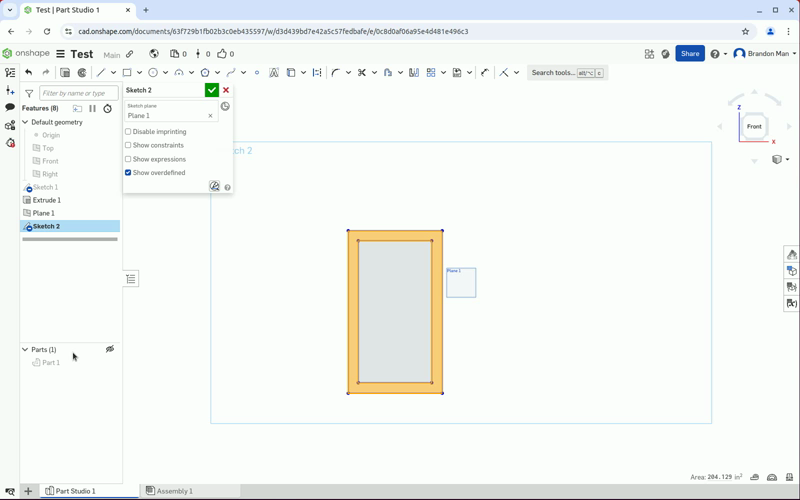
key(shift+e)
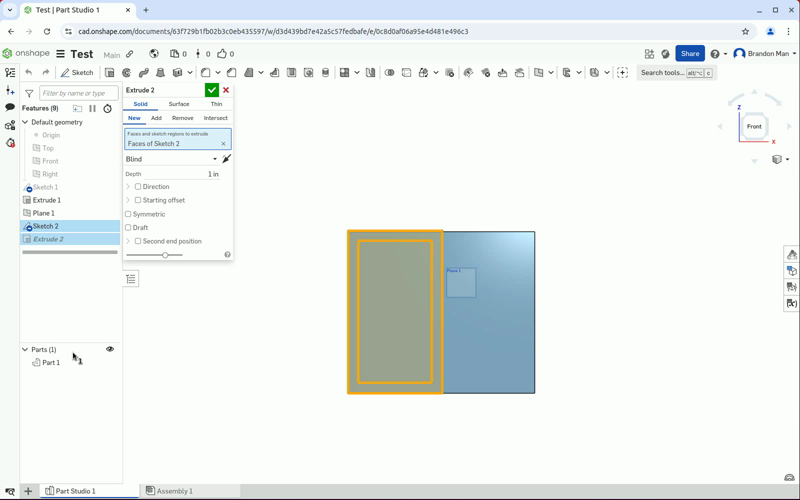
mouse_move(143, 106)
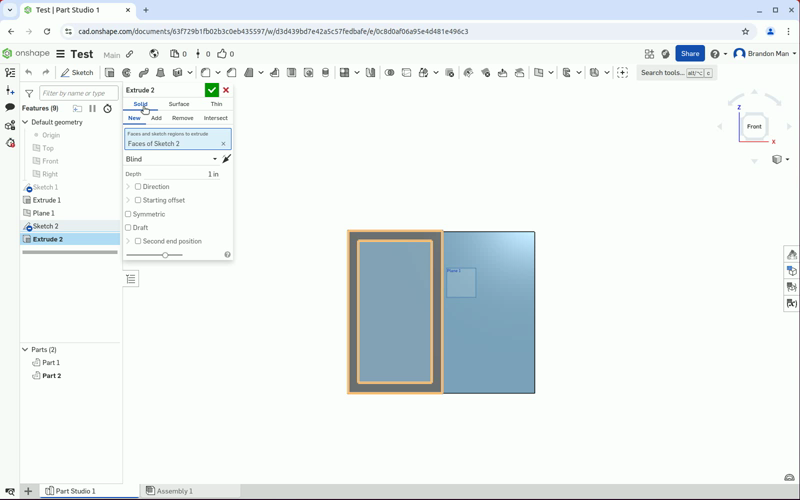
click(143, 106)
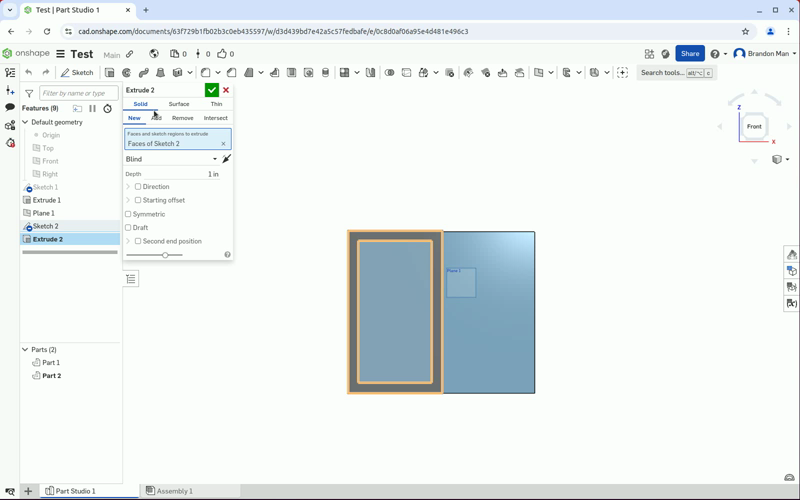
mouse_move(186, 120)
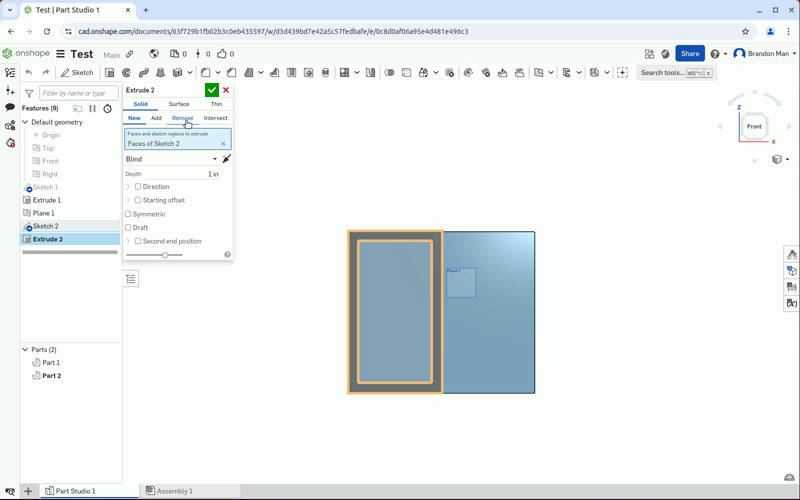
click(186, 120)
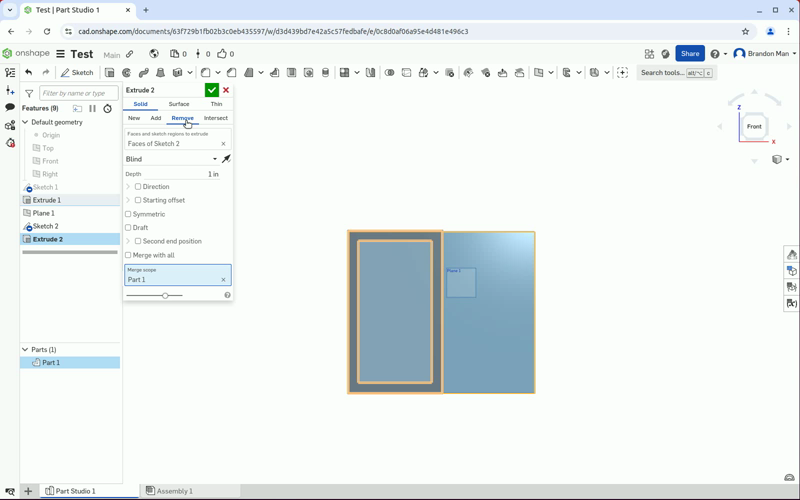
key(tab, 4)
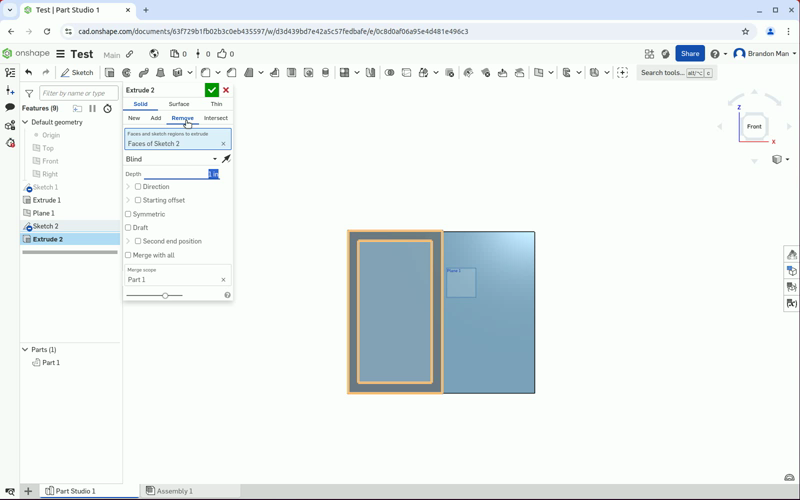
text(3.611)
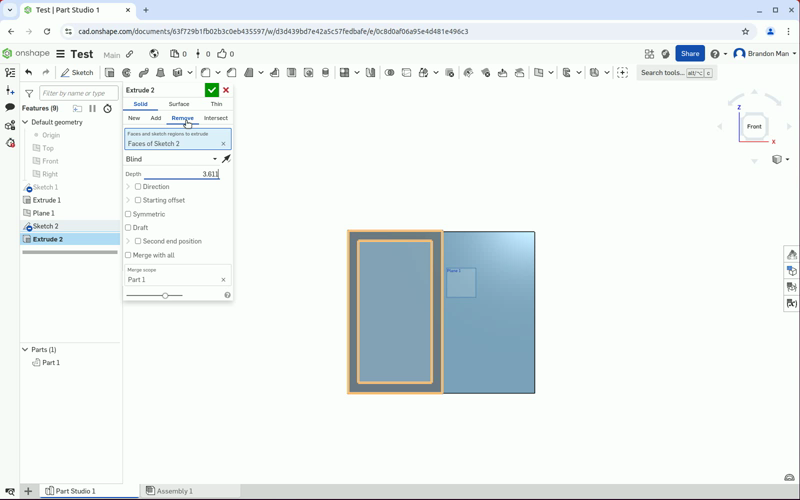
key(tab, 6)
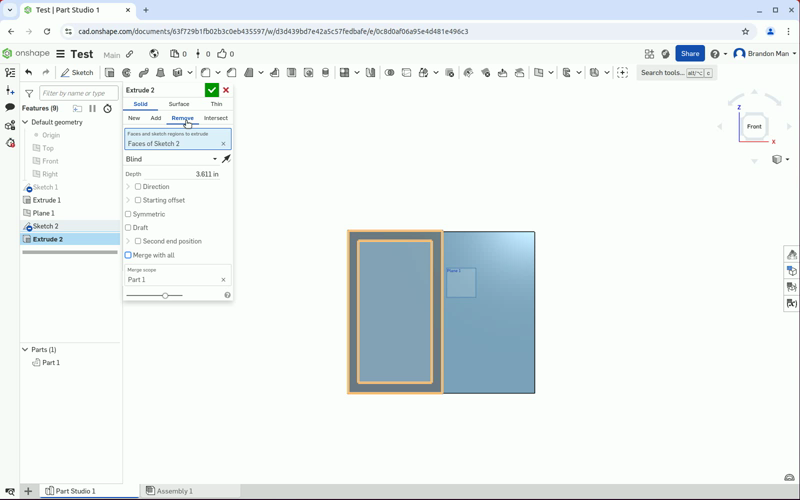
key(space)
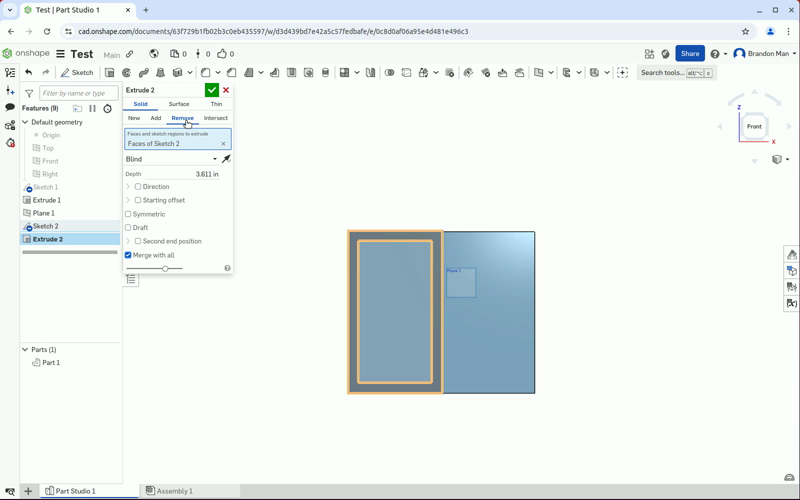
key(enter)
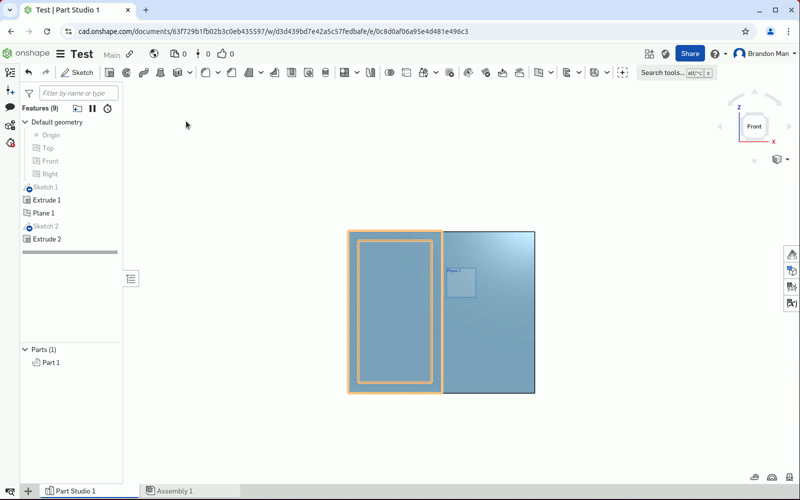
key(shift+h)
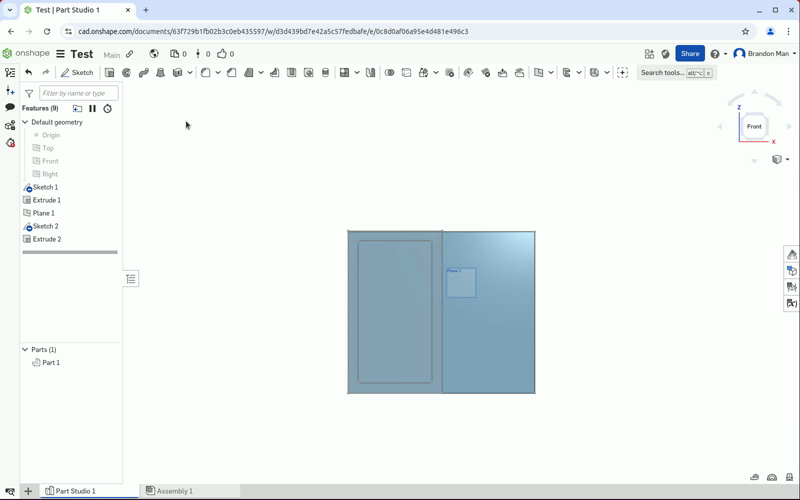
key(shift+h)
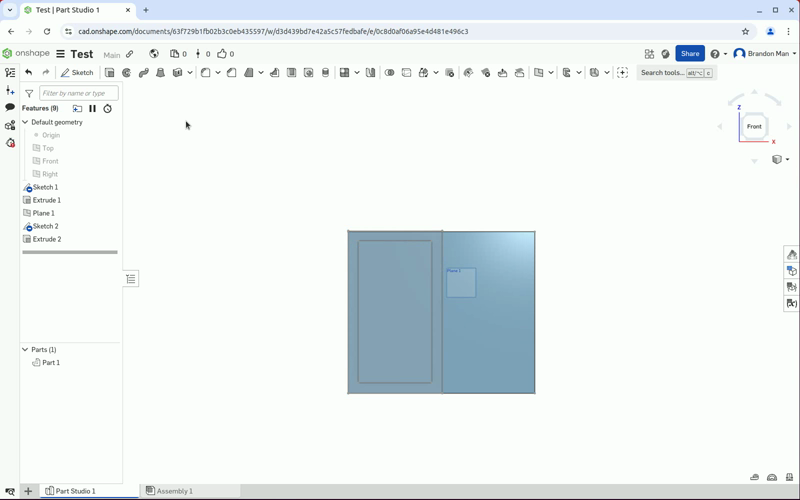
key(shift+7)
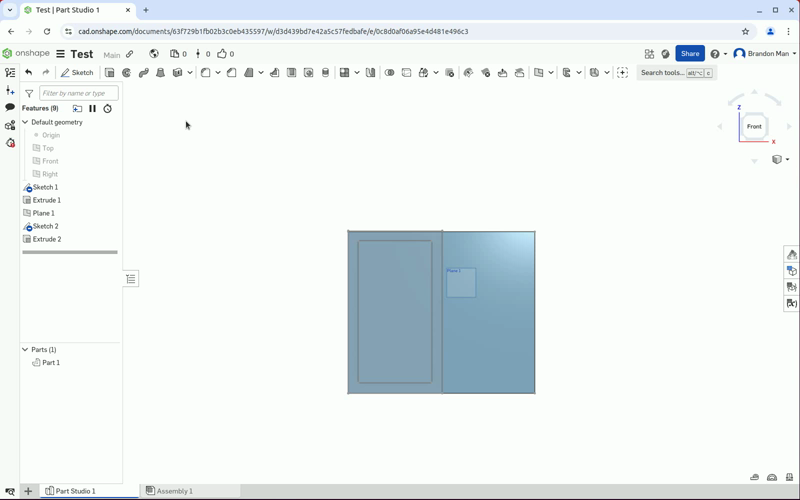
key(left, 2)
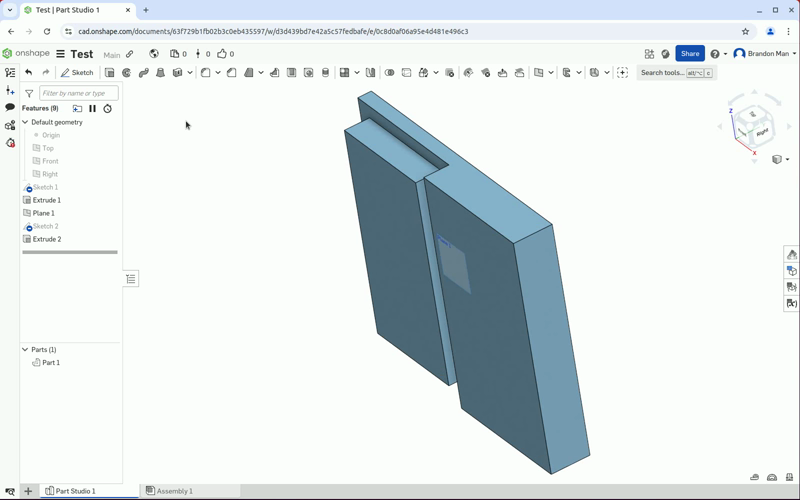
key(down, 2)
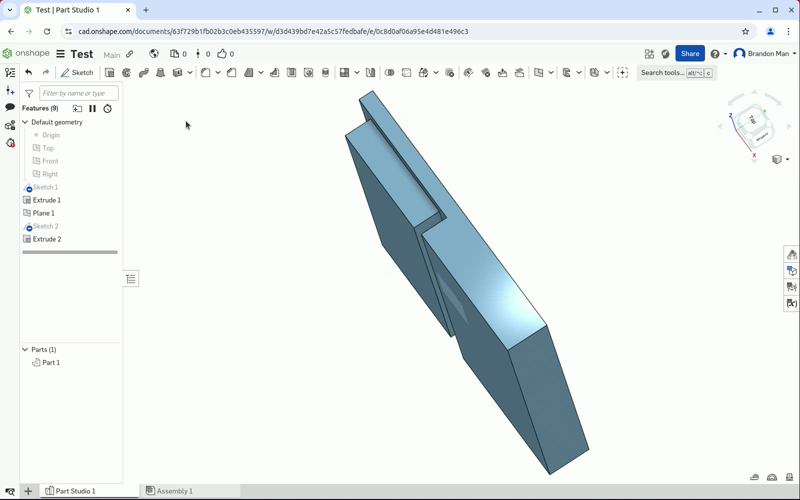
key(up, 2)
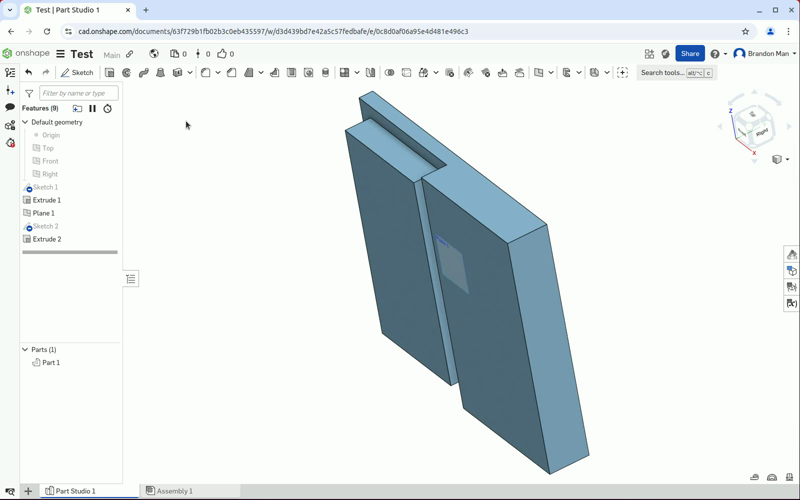
key(right, 2)
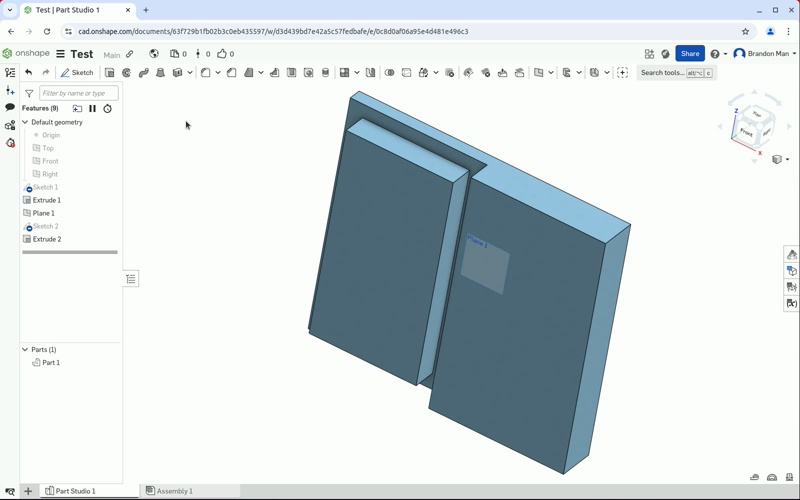
mouse_move(73, 189)
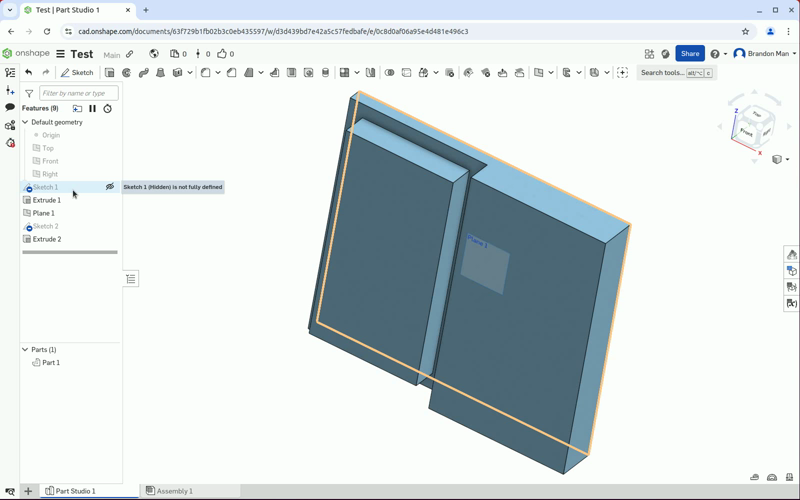
click(73, 189)